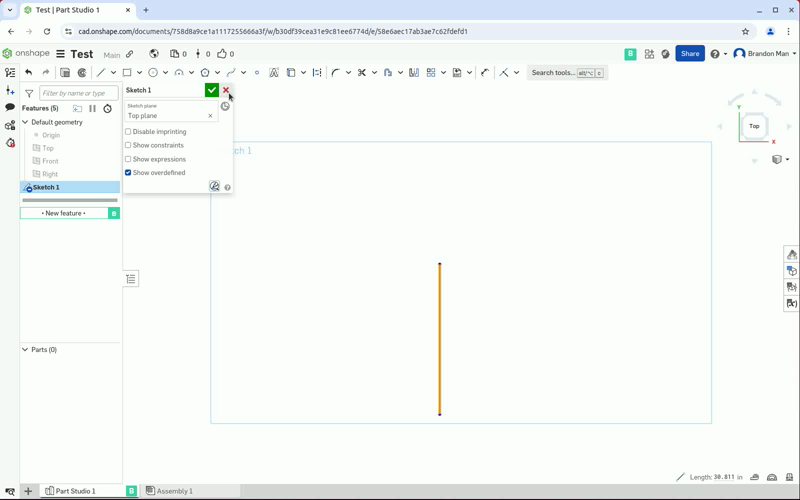
key(shift+h)
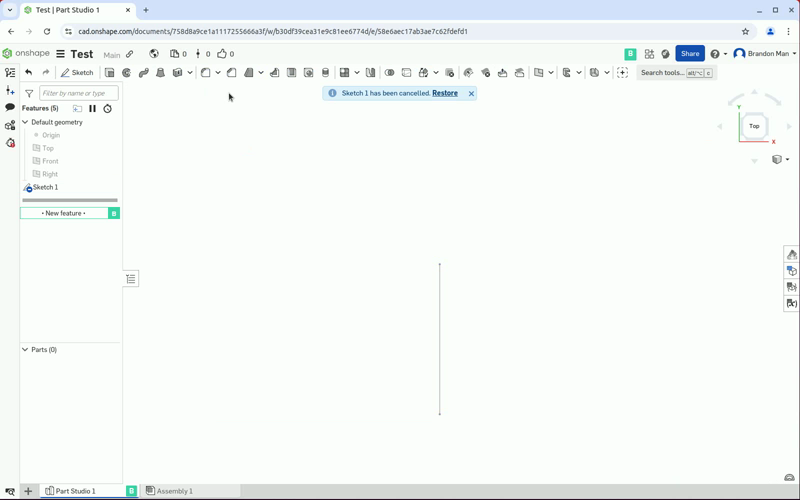
key(shift+s)
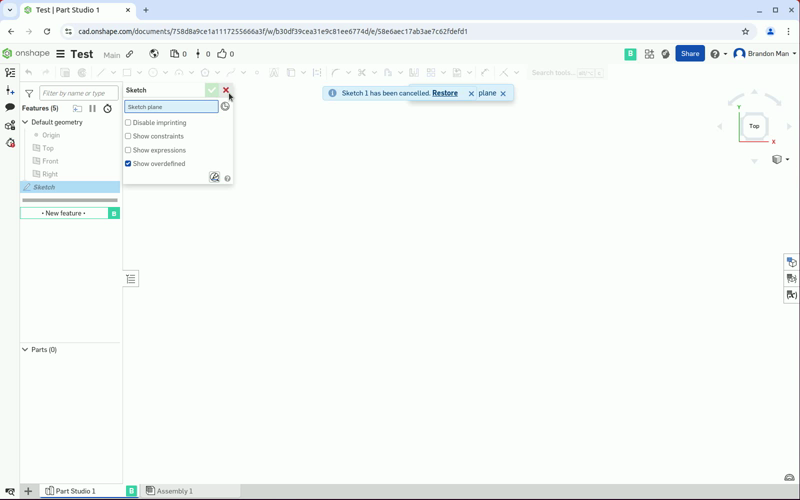
mouse_move(73, 150)
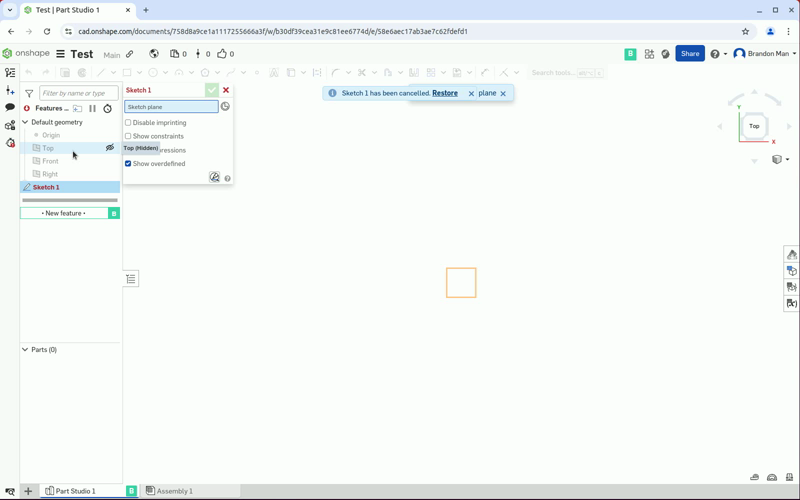
click(73, 150)
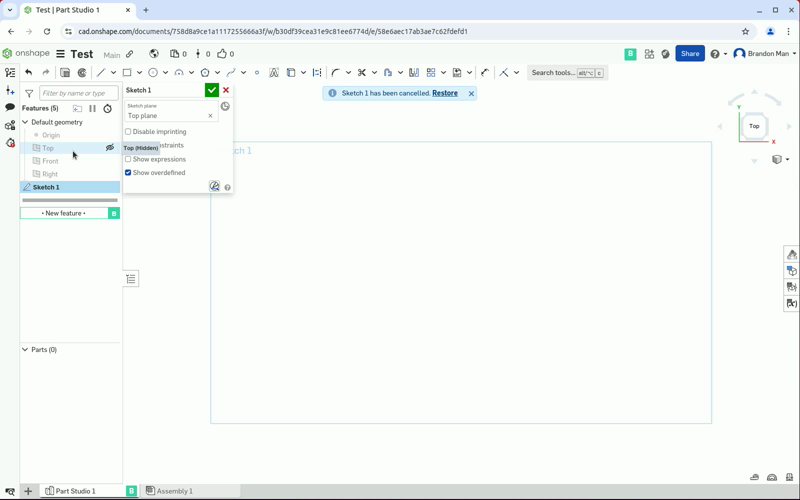
mouse_move(73, 352)
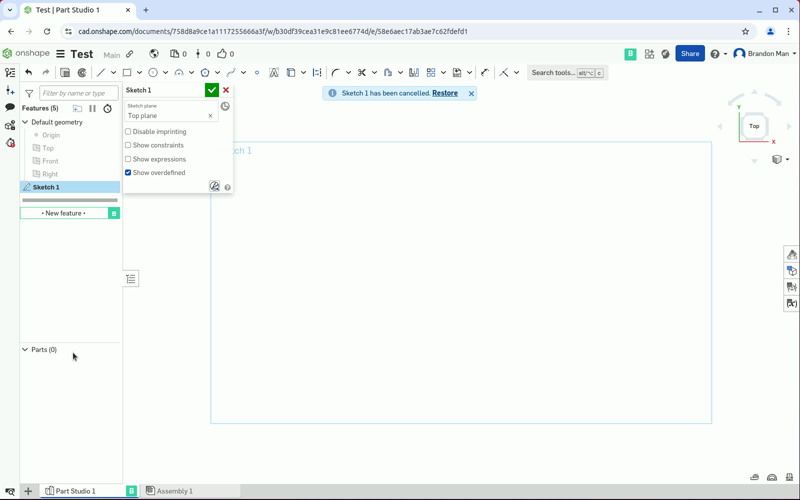
key(y)
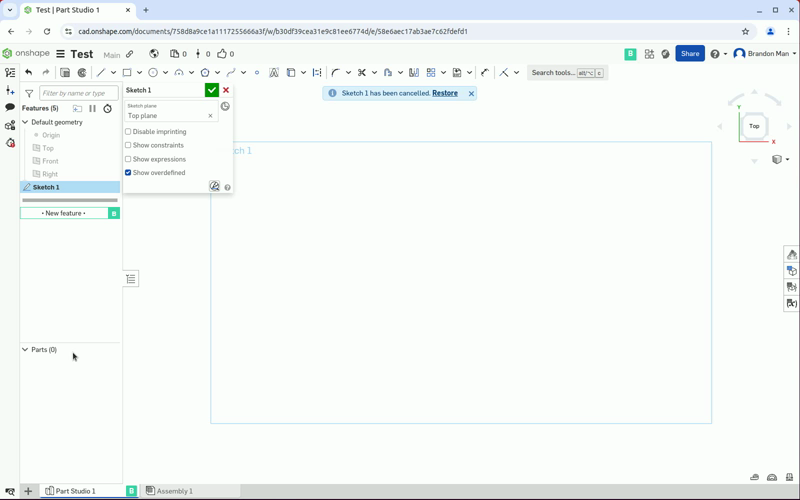
key(l)
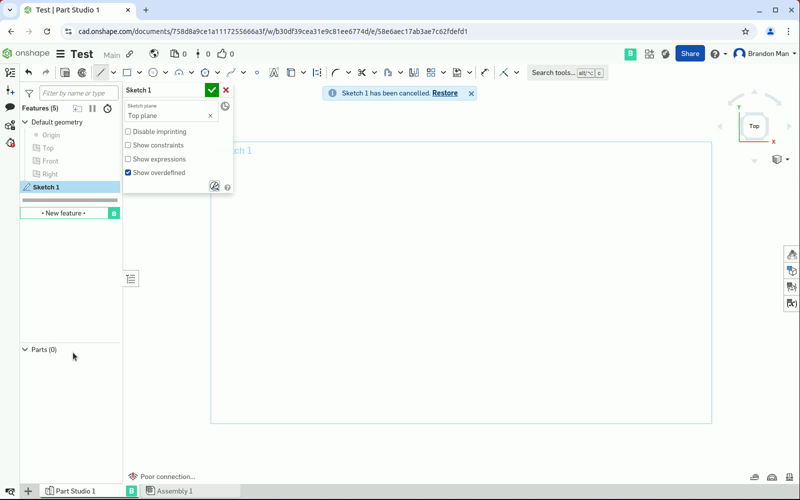
key_down(shift)
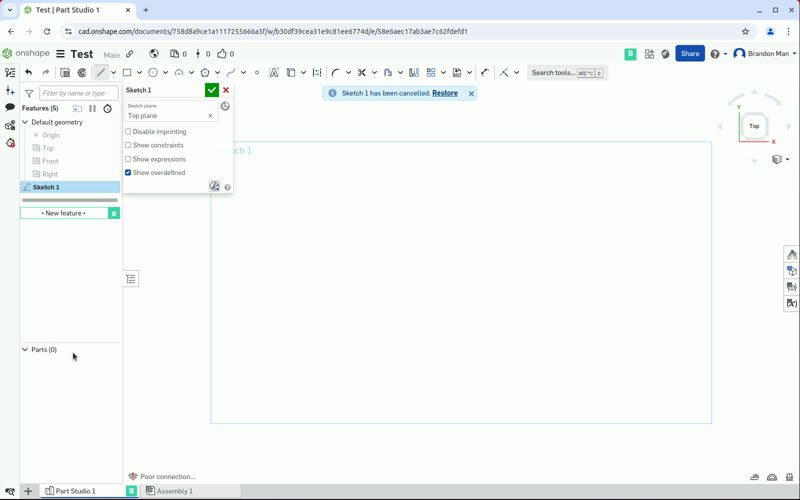
mouse_move(348, 395)
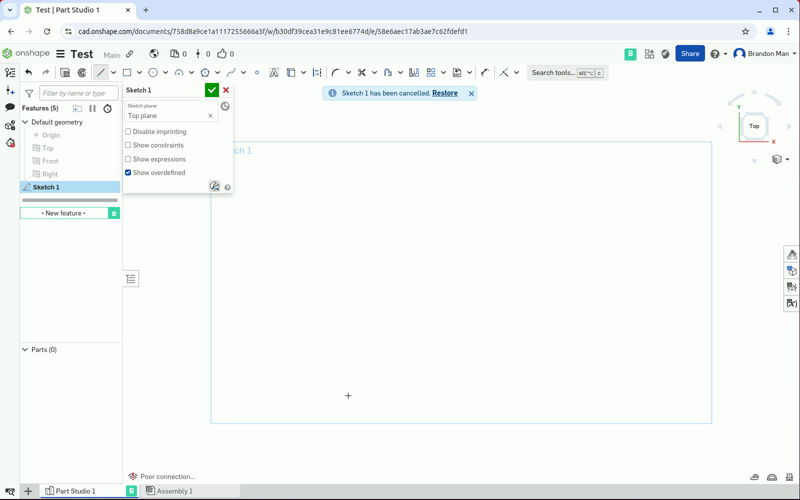
click(348, 395)
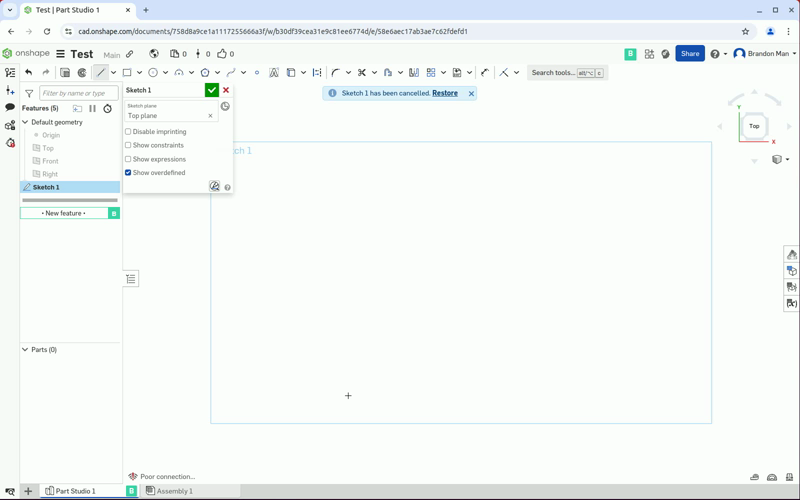
key_up(shift)
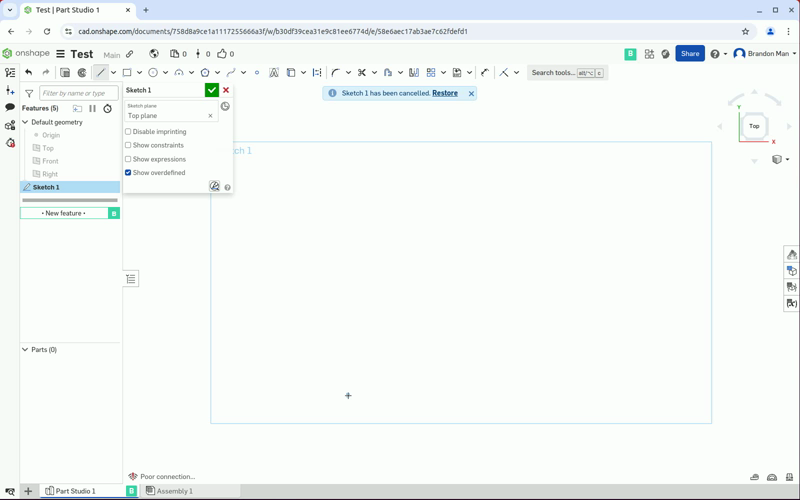
key_down(shift)
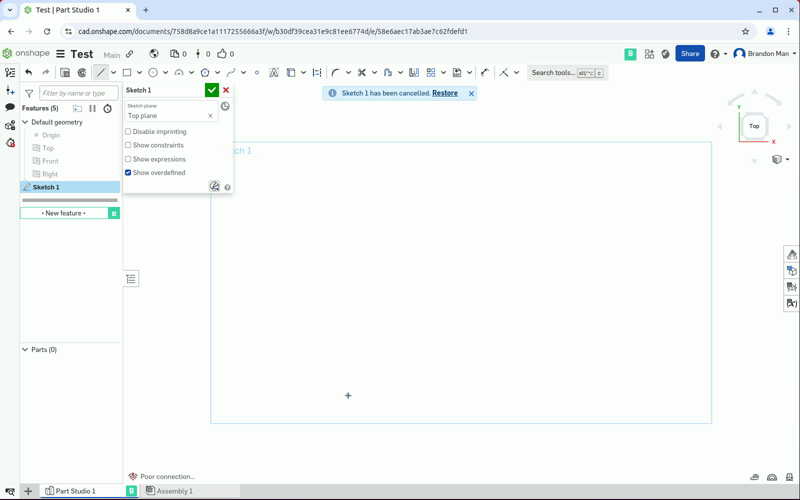
mouse_move(572, 395)
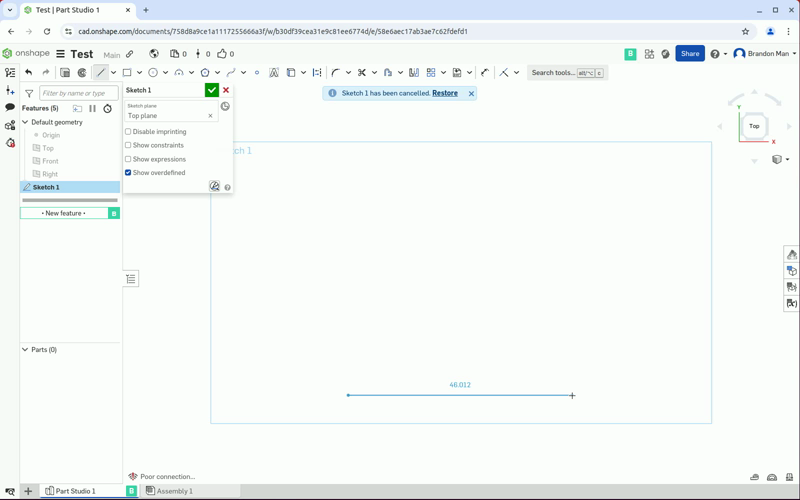
click(572, 395)
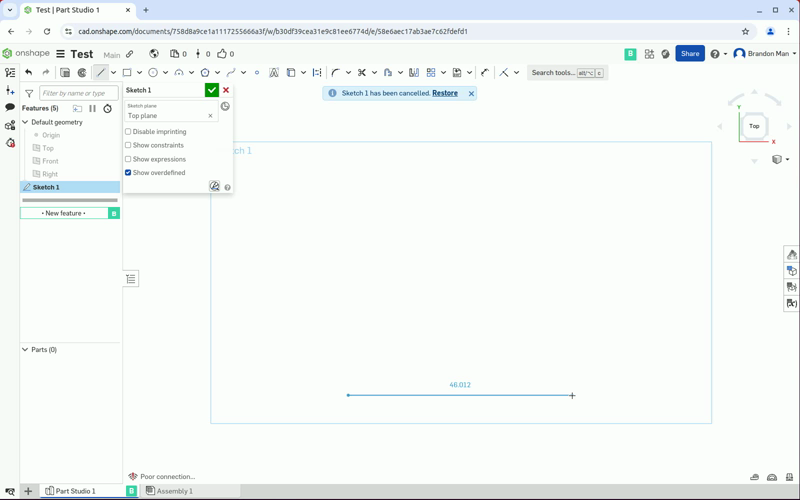
key_up(shift)
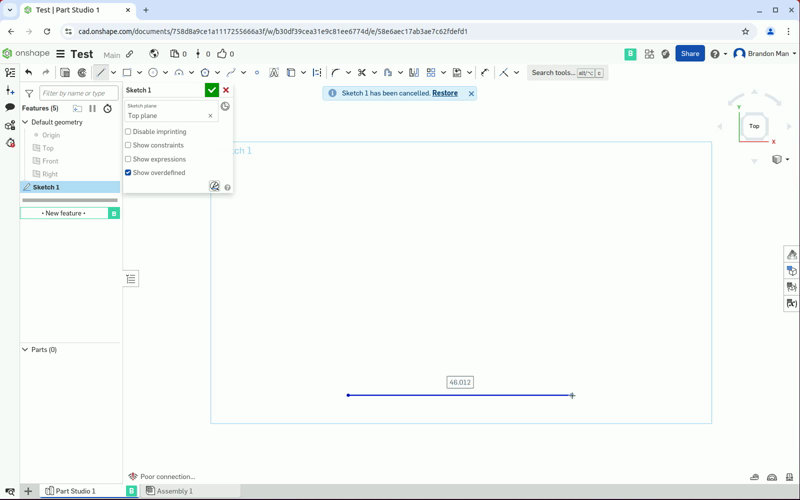
key_down(shift)
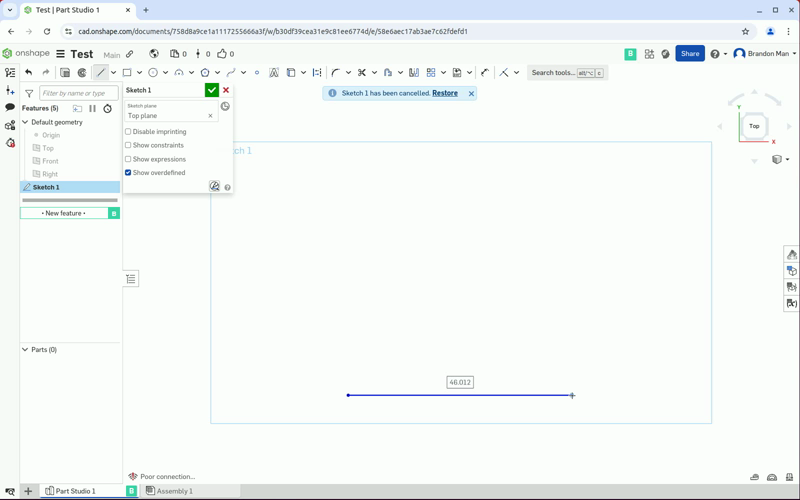
mouse_move(572, 171)
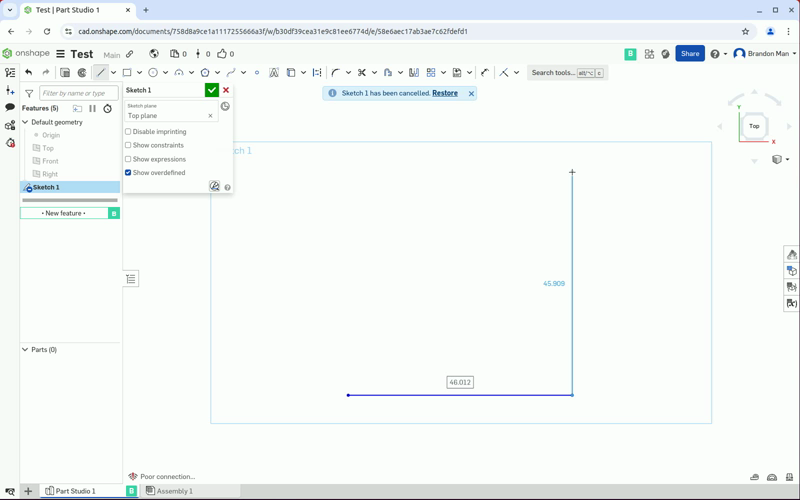
click(572, 171)
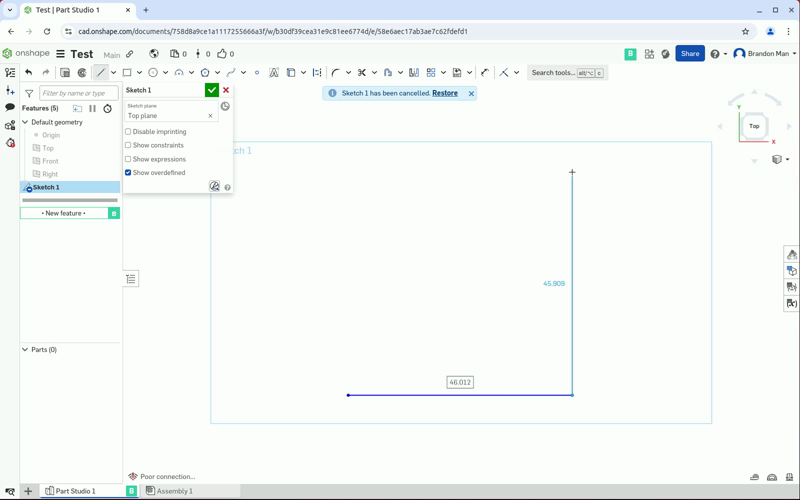
key_up(shift)
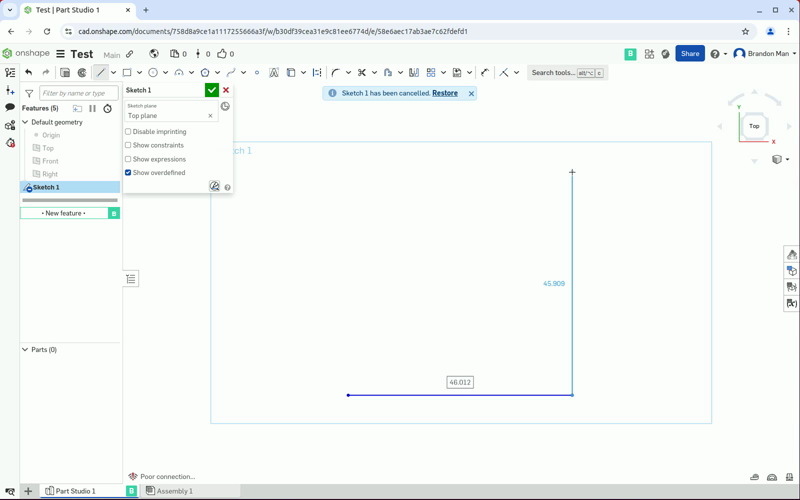
key_down(shift)
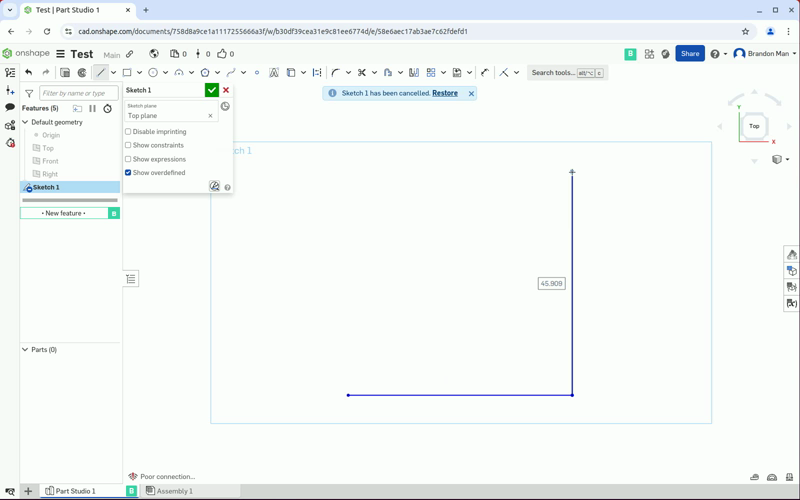
mouse_move(348, 171)
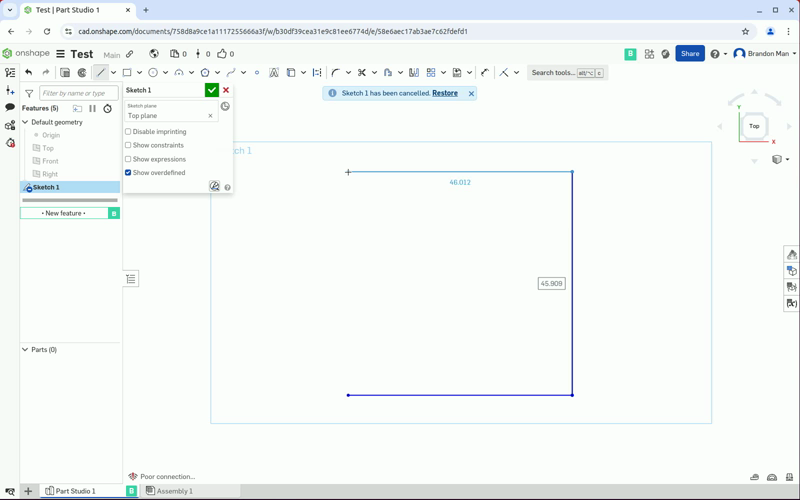
click(348, 171)
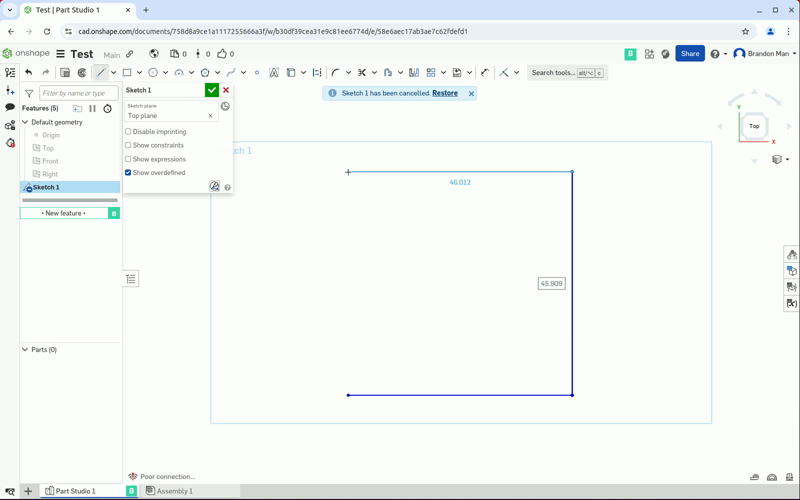
key_up(shift)
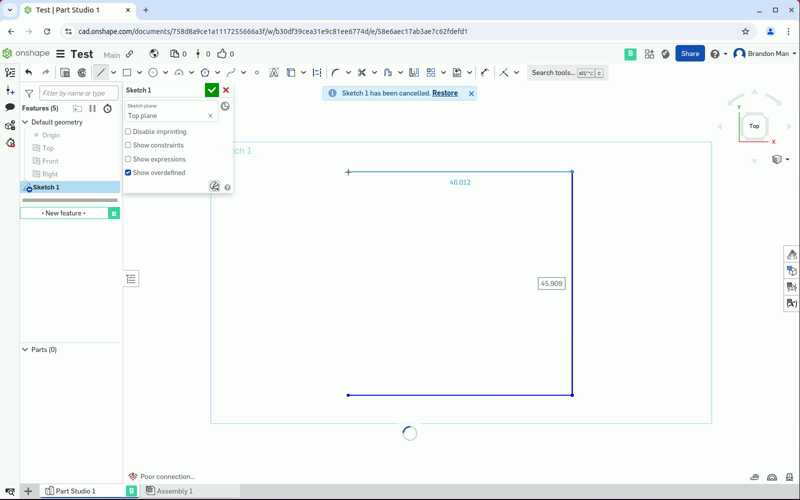
key_down(shift)
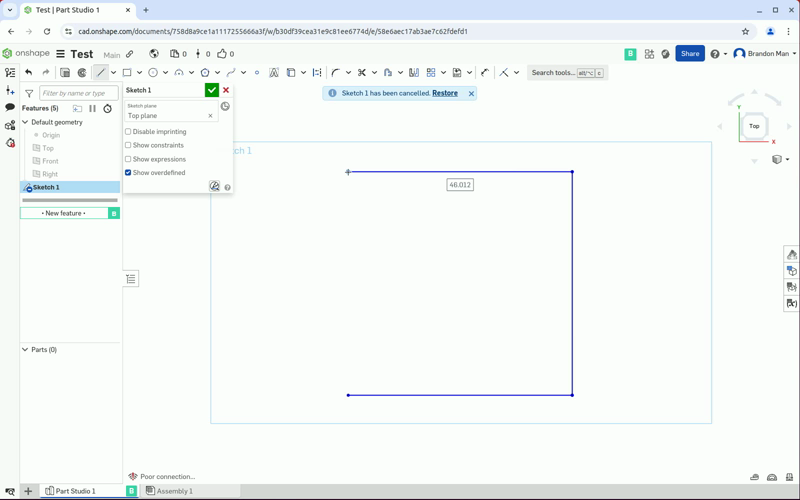
mouse_move(348, 395)
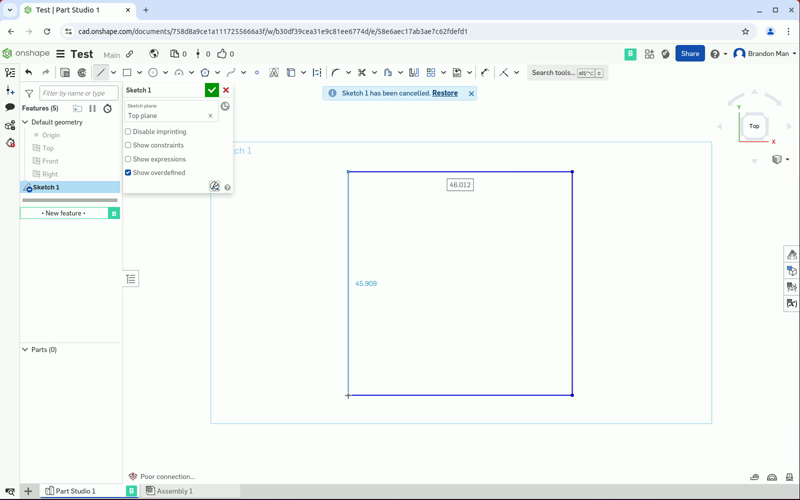
key_up(shift)
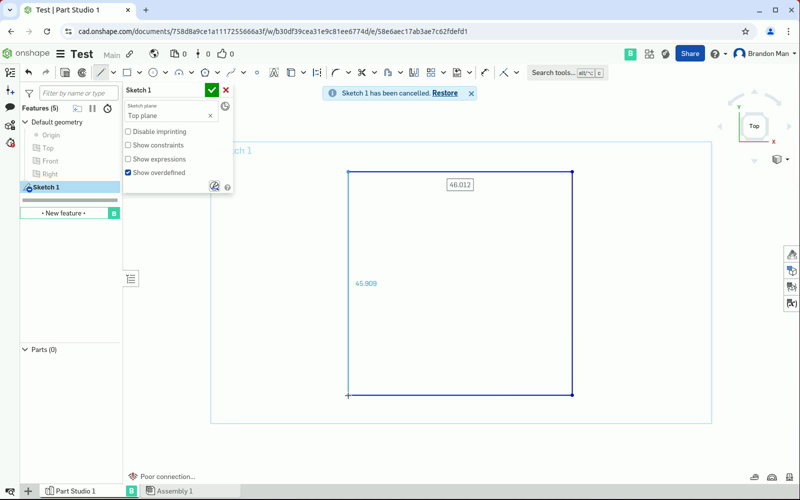
click(348, 395)
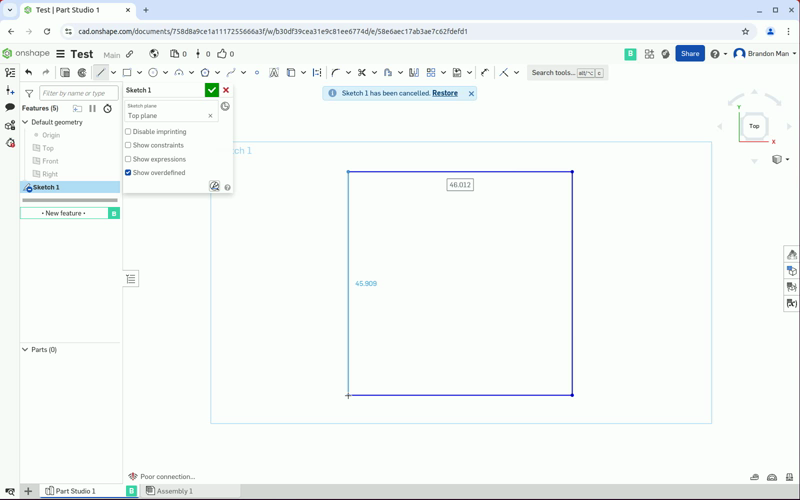
key(esc)
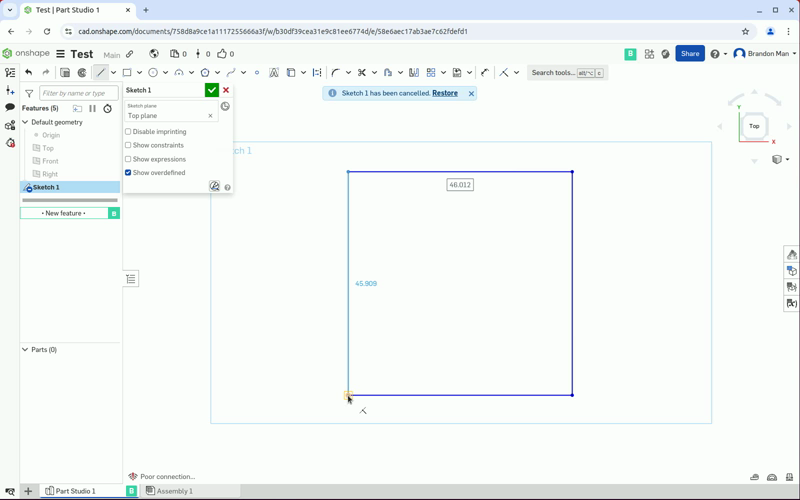
mouse_move(508, 220)
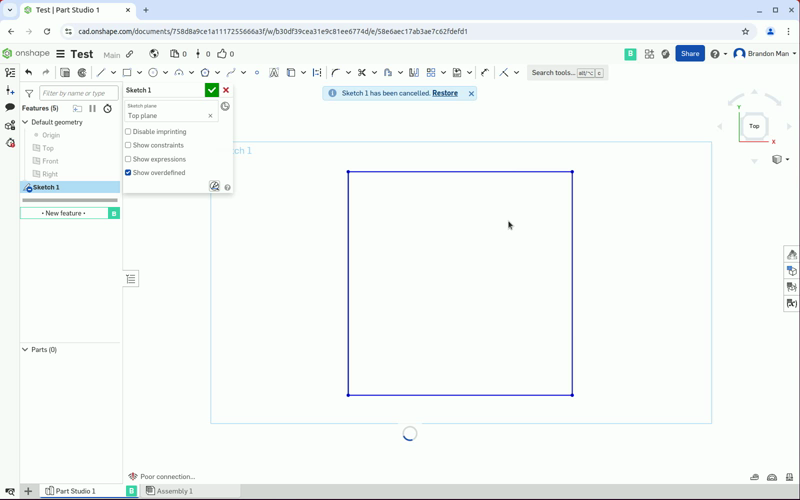
click(508, 220)
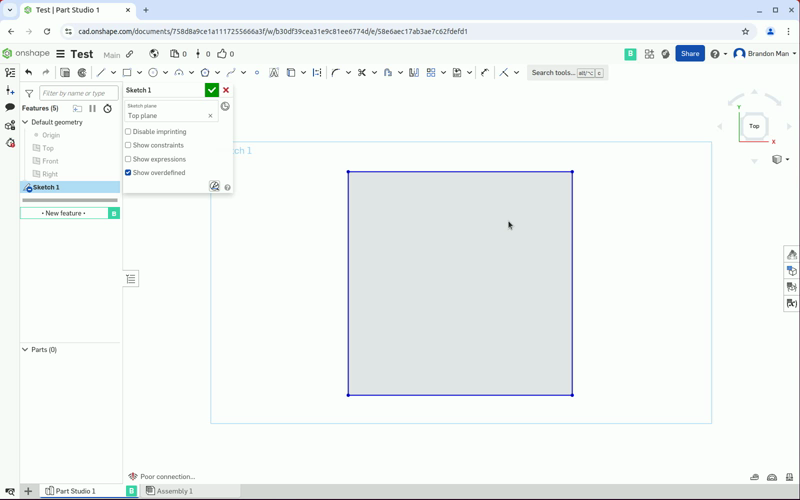
mouse_move(73, 352)
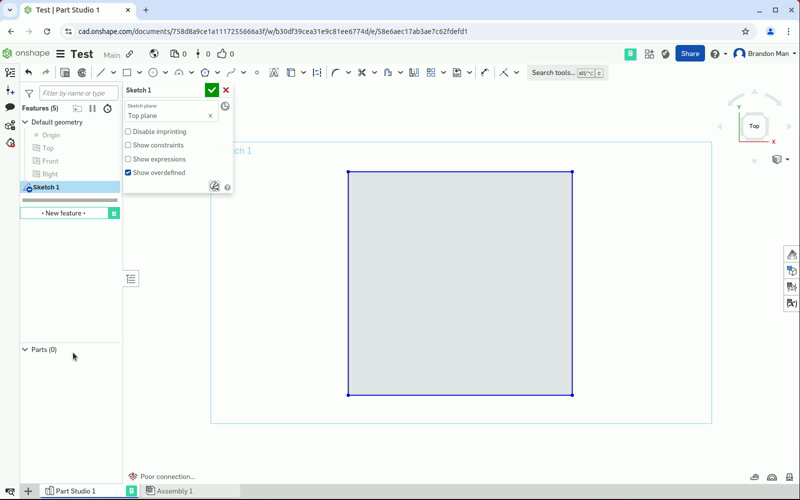
key(shift+y)
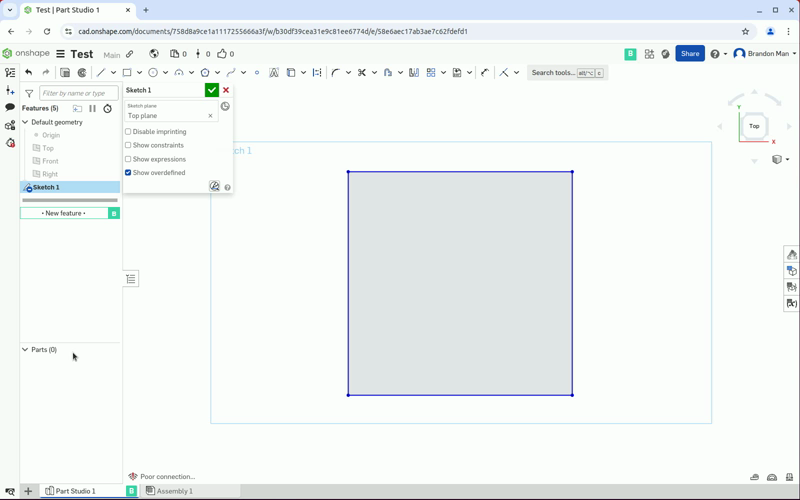
key(shift+e)
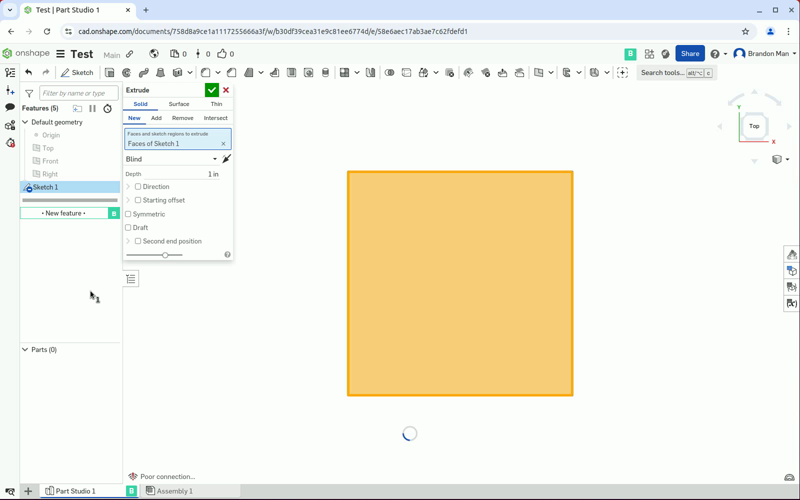
mouse_move(143, 106)
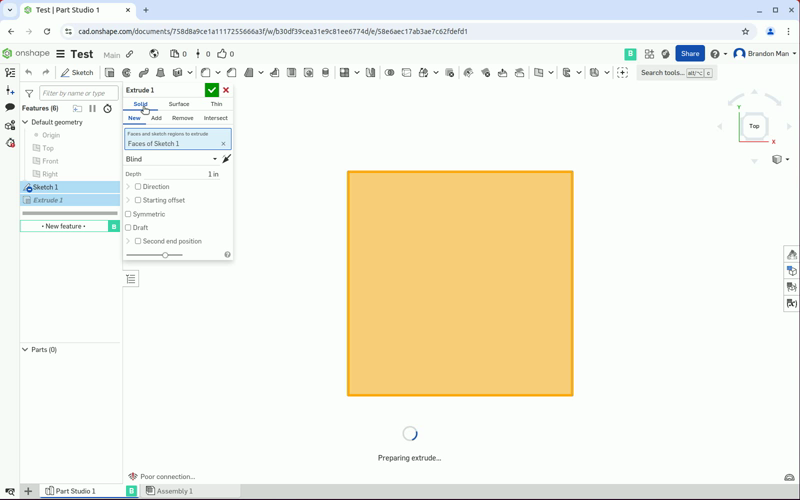
click(143, 106)
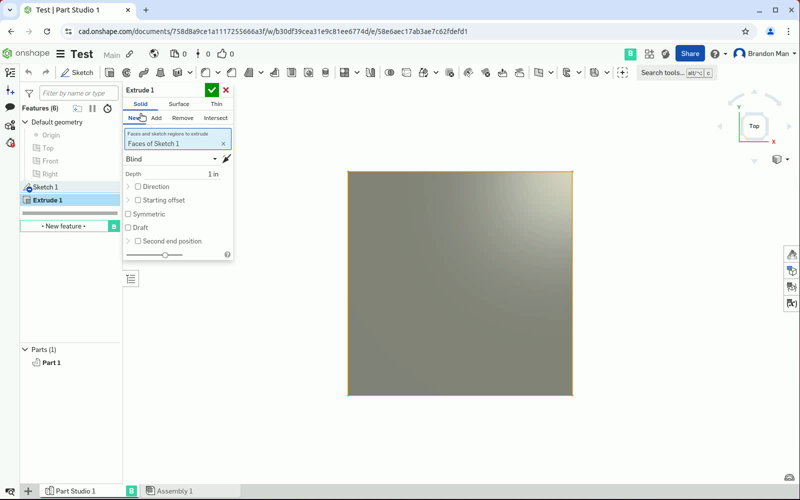
mouse_move(137, 120)
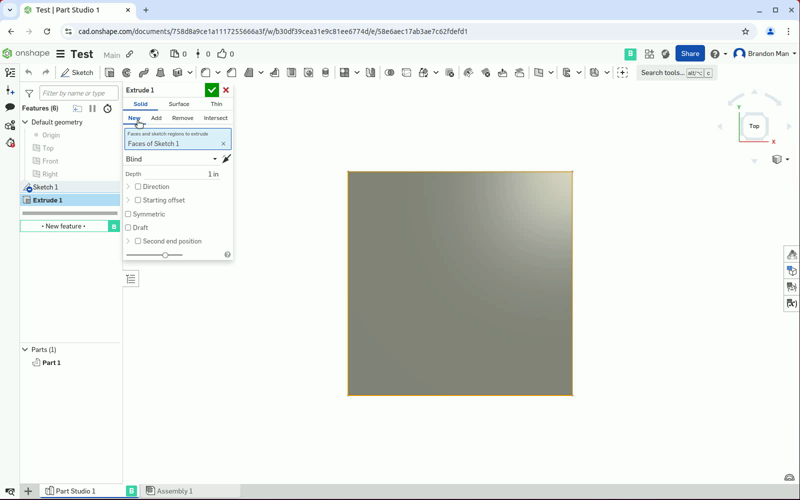
click(137, 120)
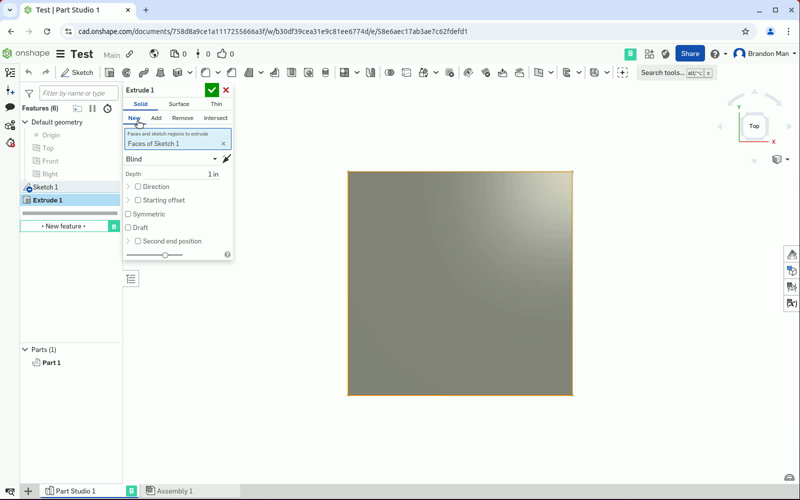
key(tab, 4)
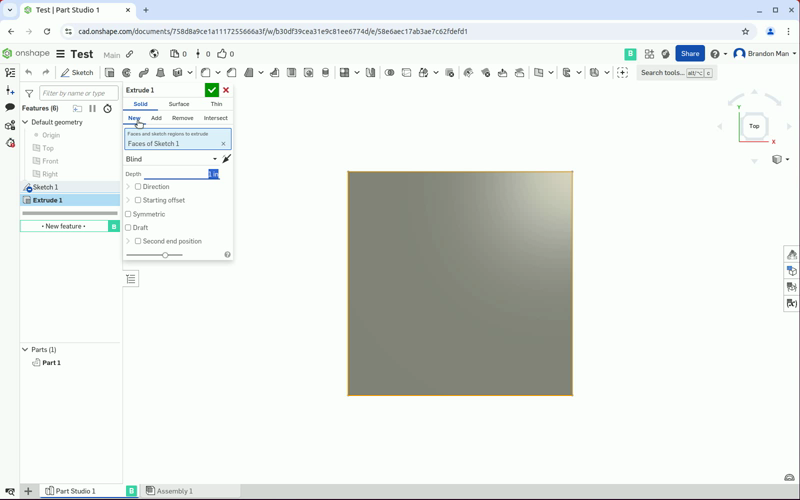
text(1.685)
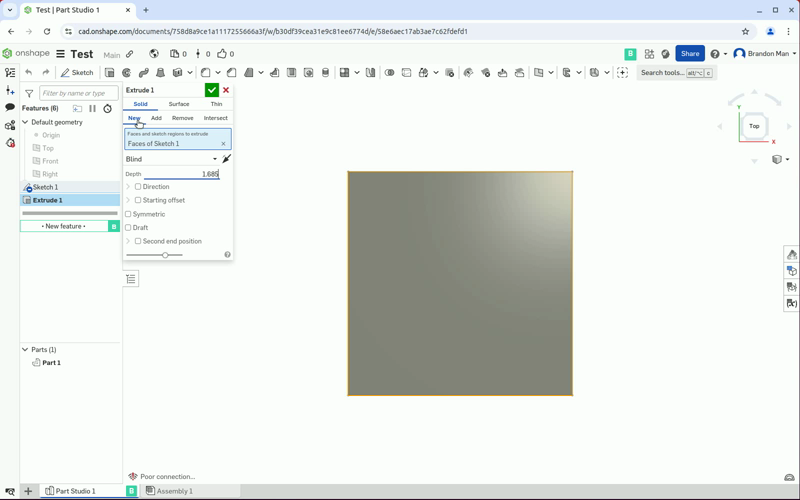
key(enter)
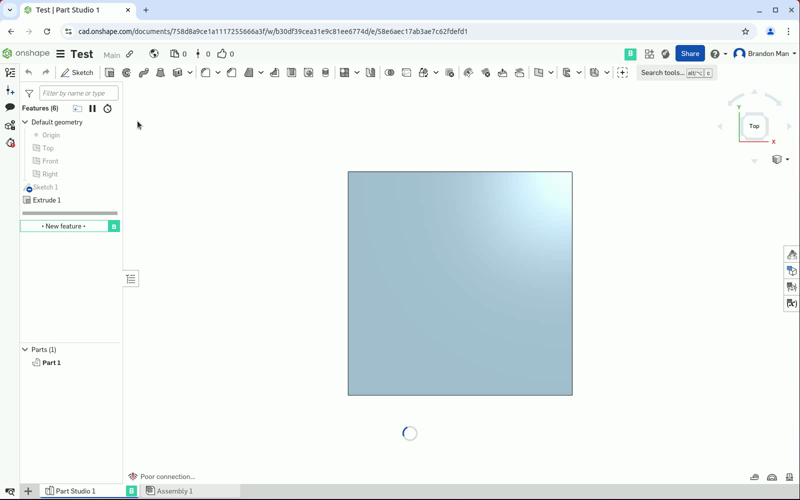
key(shift+h)
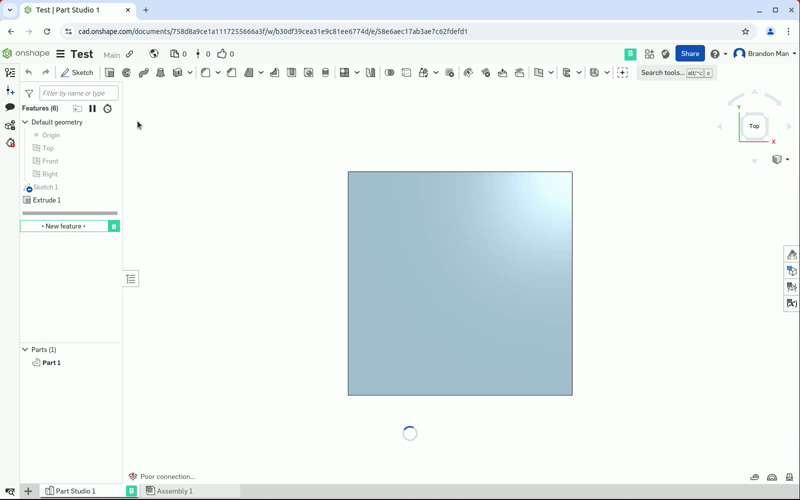
key(shift+h)
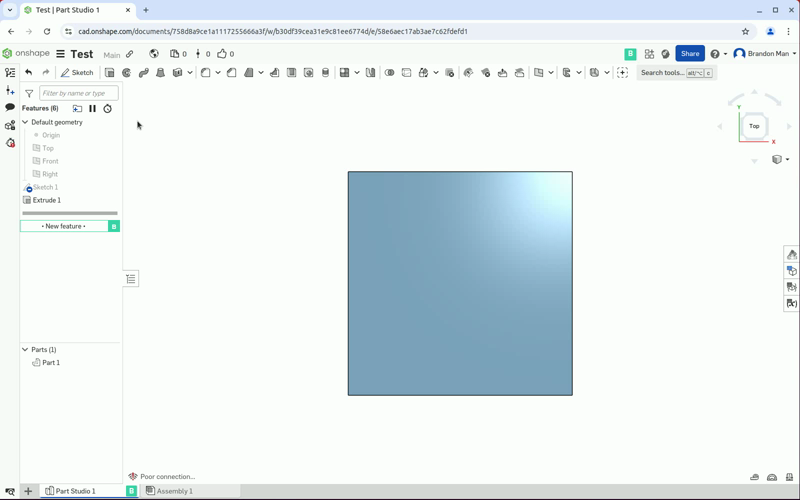
mouse_move(73, 189)
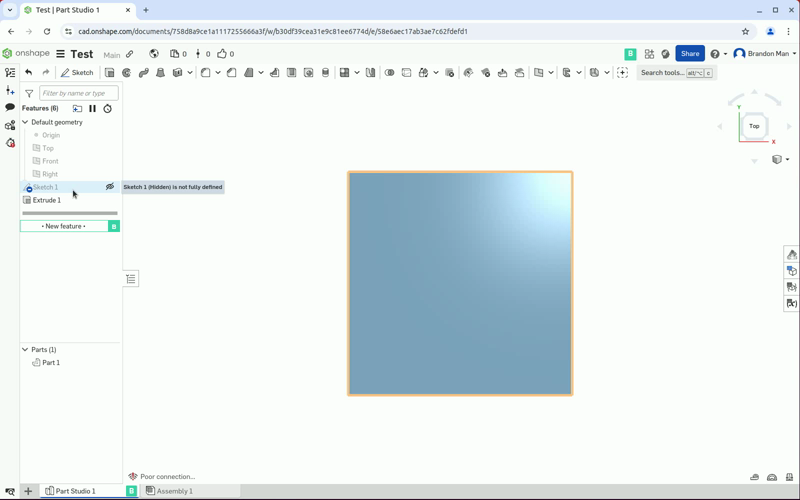
click(73, 189)
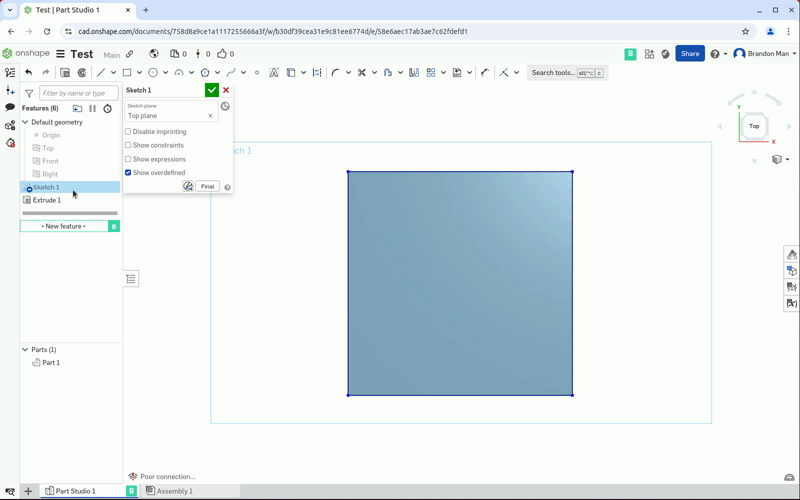
mouse_move(229, 92)
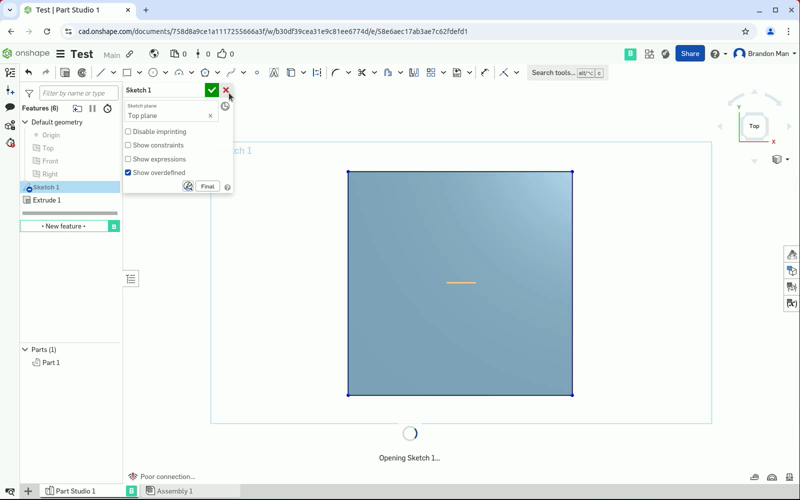
click(229, 92)
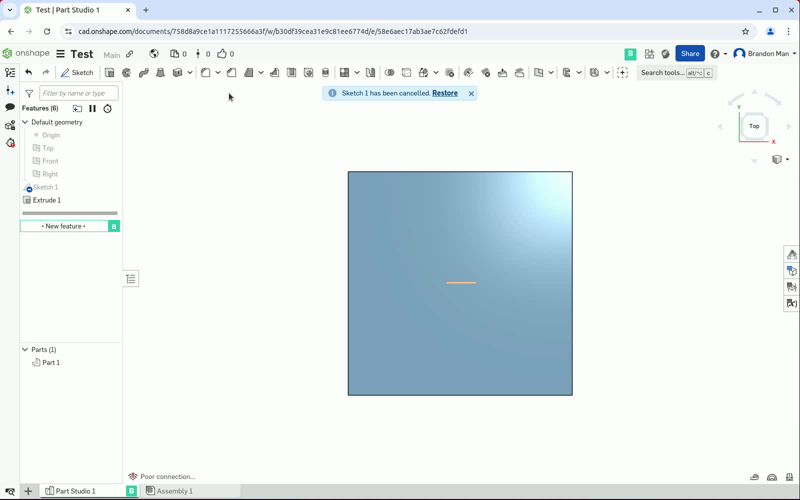
mouse_move(541, 75)
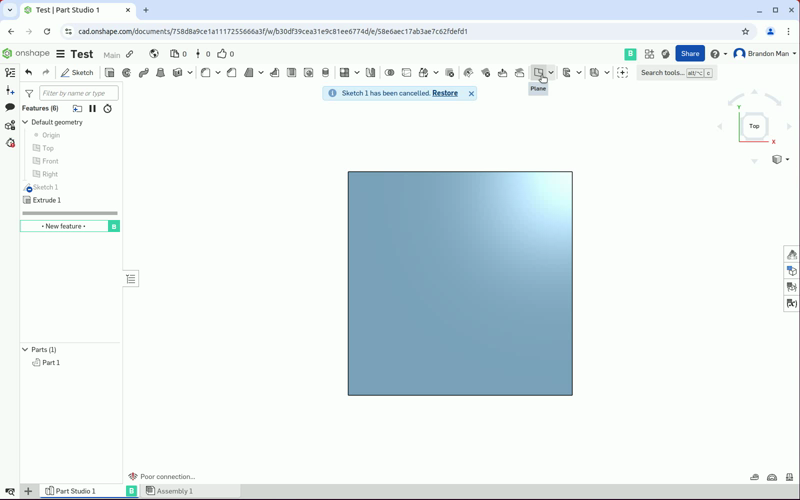
click(541, 75)
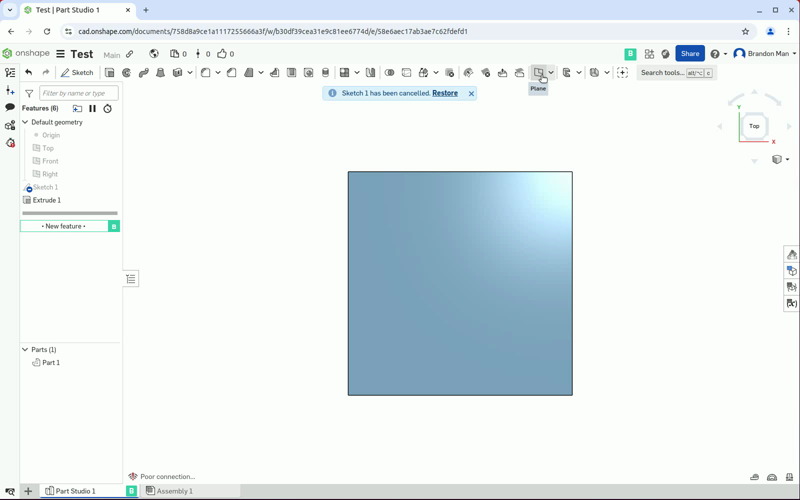
mouse_move(73, 150)
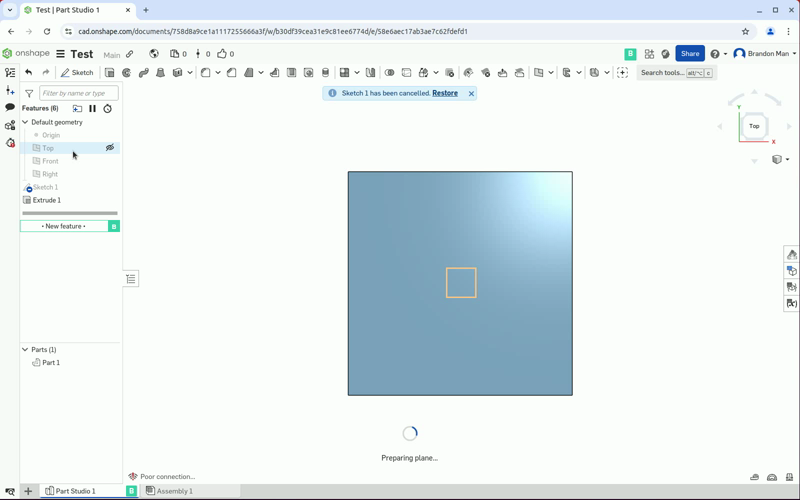
click(73, 150)
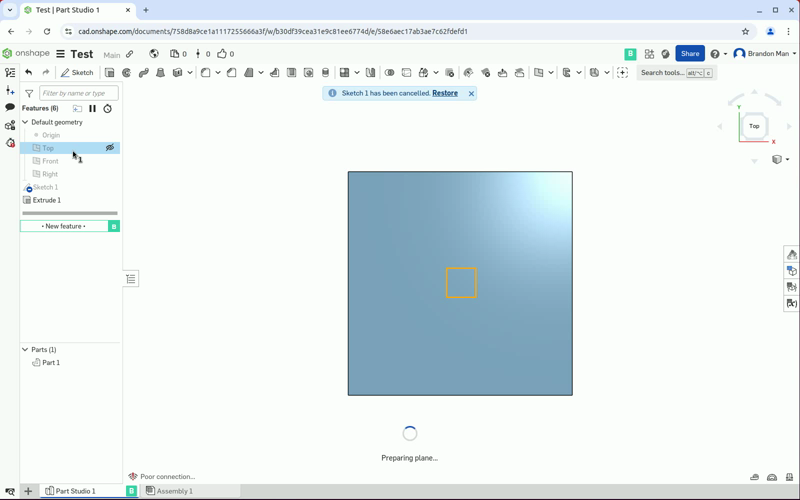
key(tab, 2)
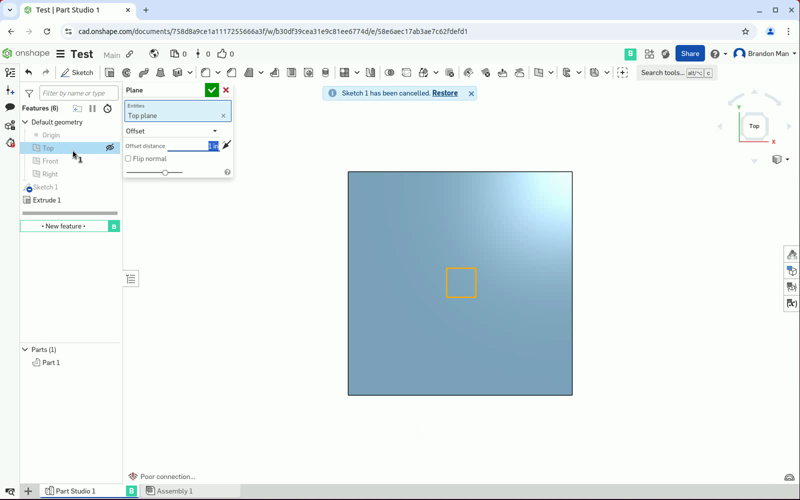
text(1.695)
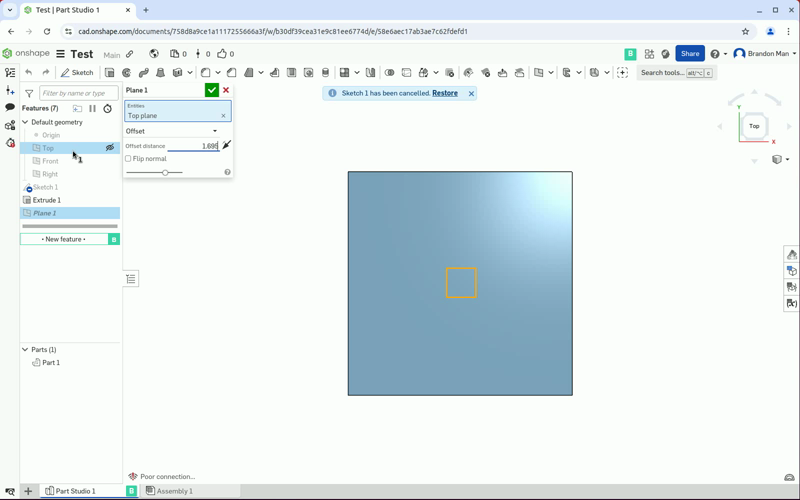
key(enter, 2)
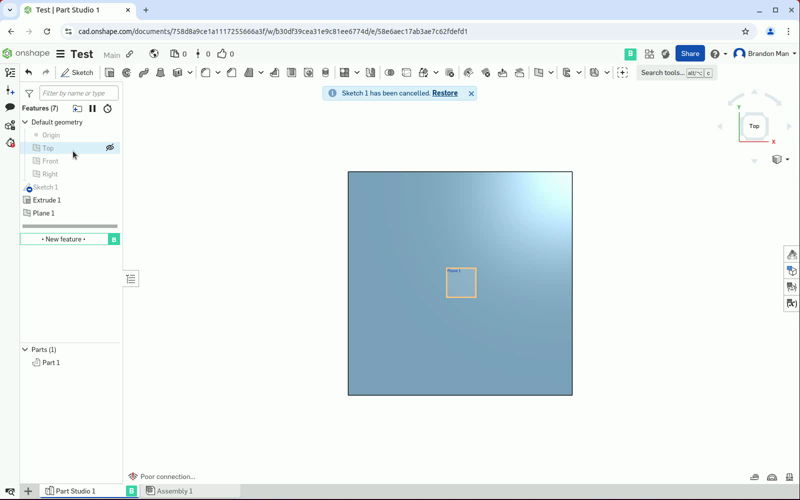
key(shift+s)
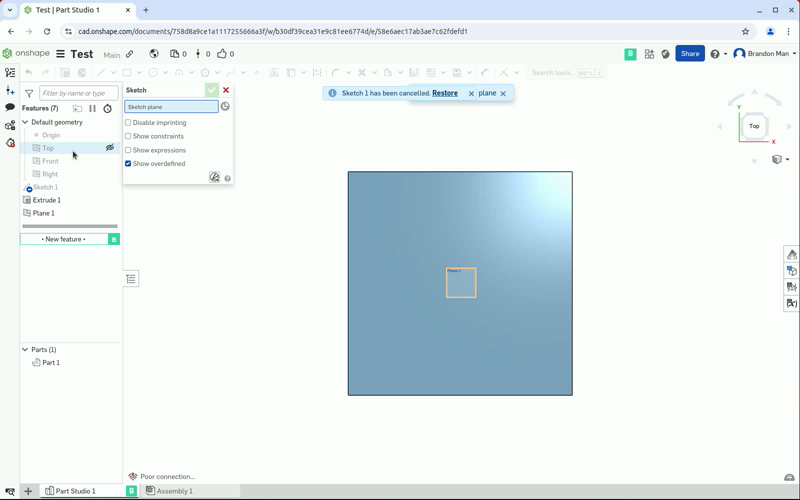
mouse_move(73, 215)
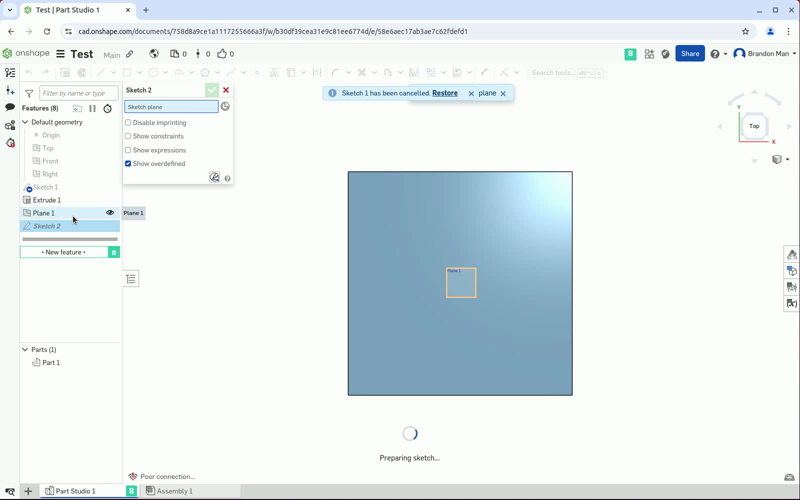
click(73, 215)
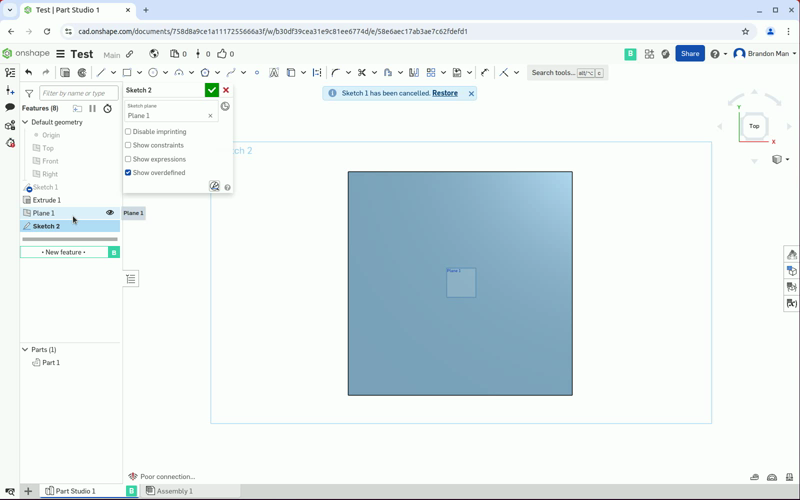
mouse_move(73, 352)
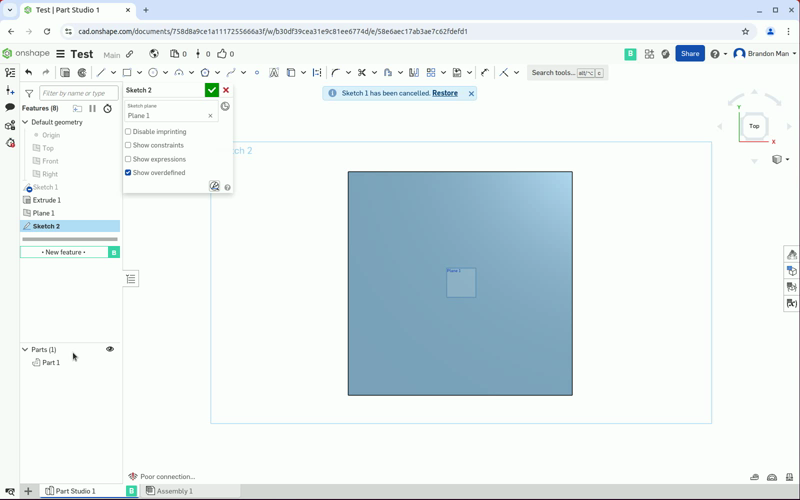
key(y)
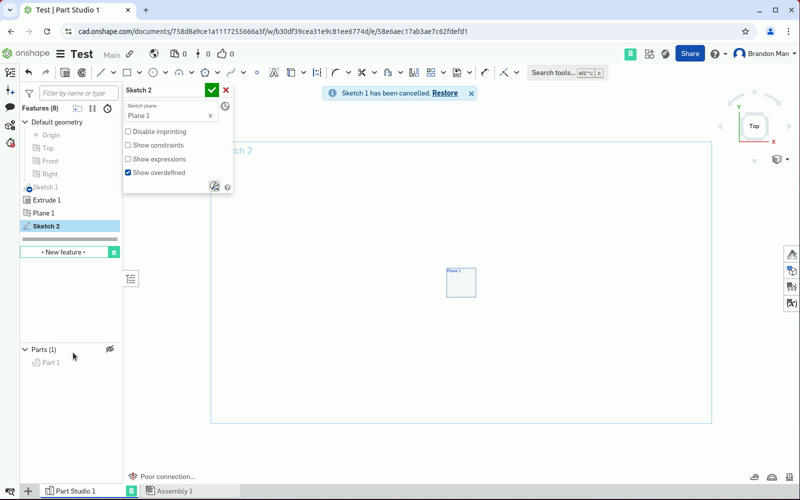
key(l)
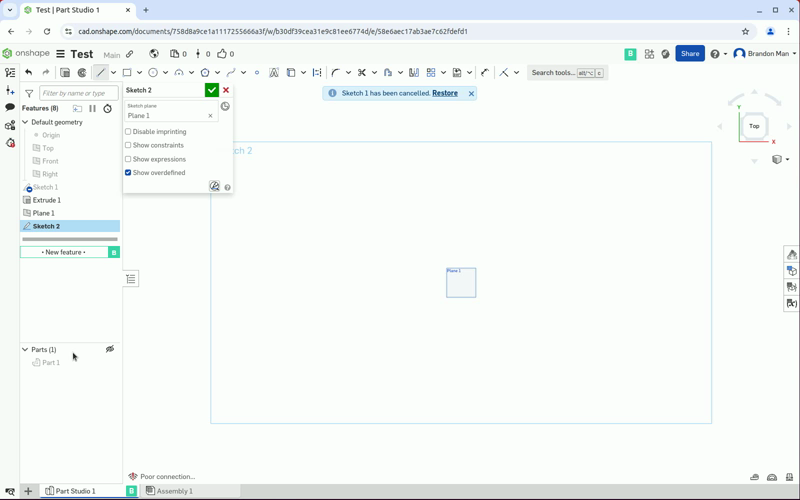
key_down(shift)
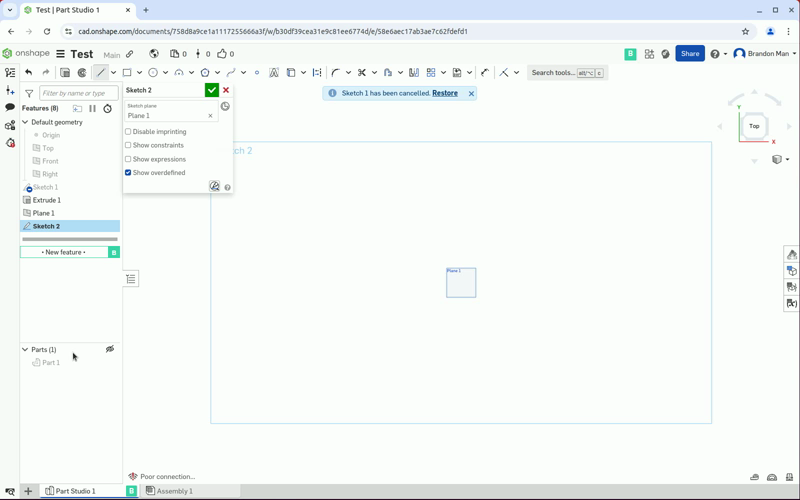
mouse_move(351, 333)
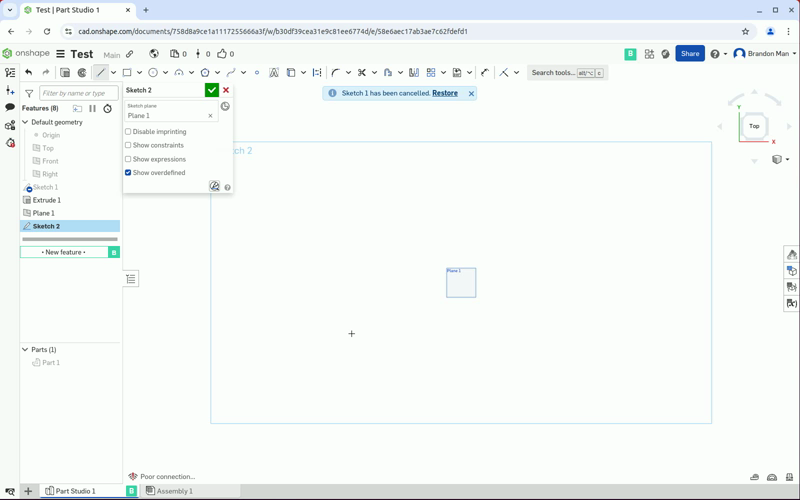
click(351, 333)
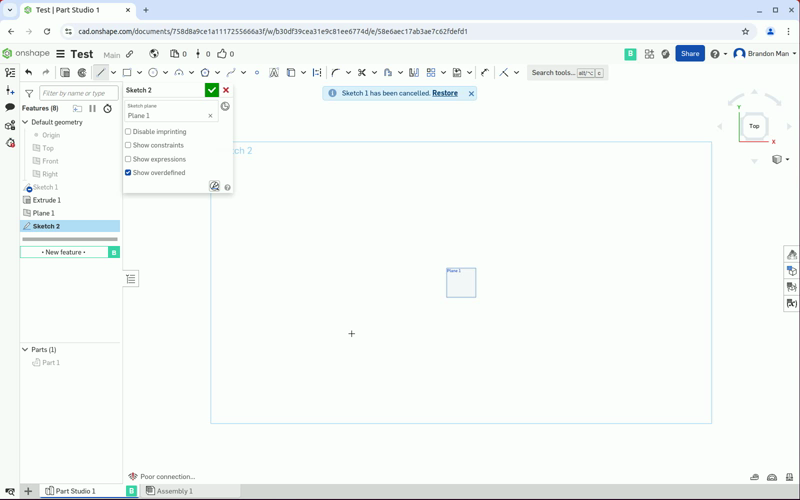
key_up(shift)
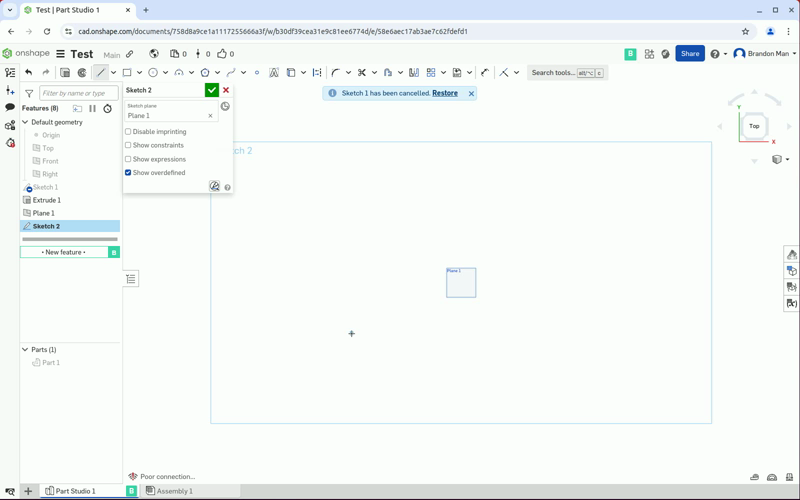
key_down(shift)
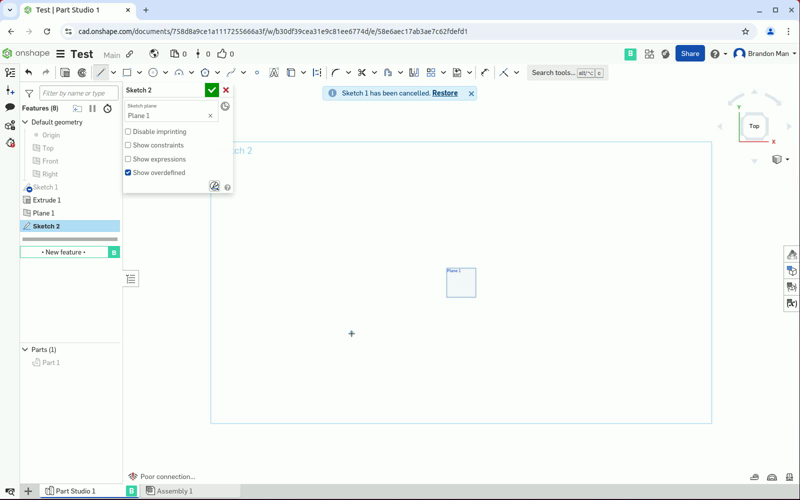
mouse_move(567, 333)
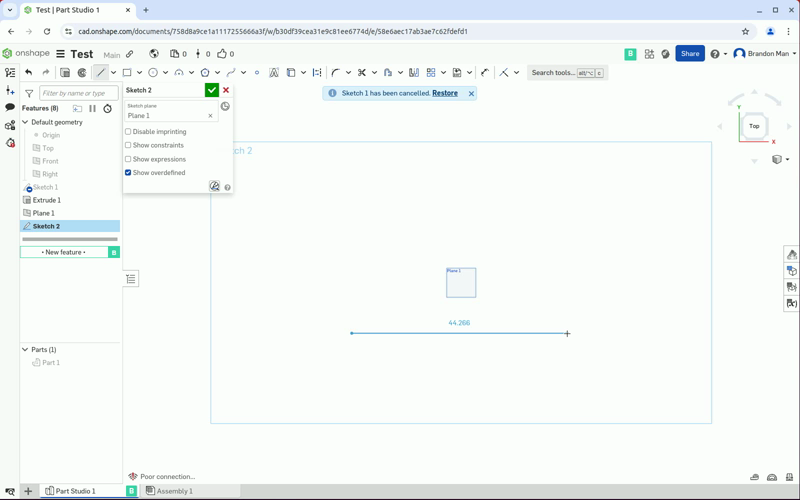
click(567, 333)
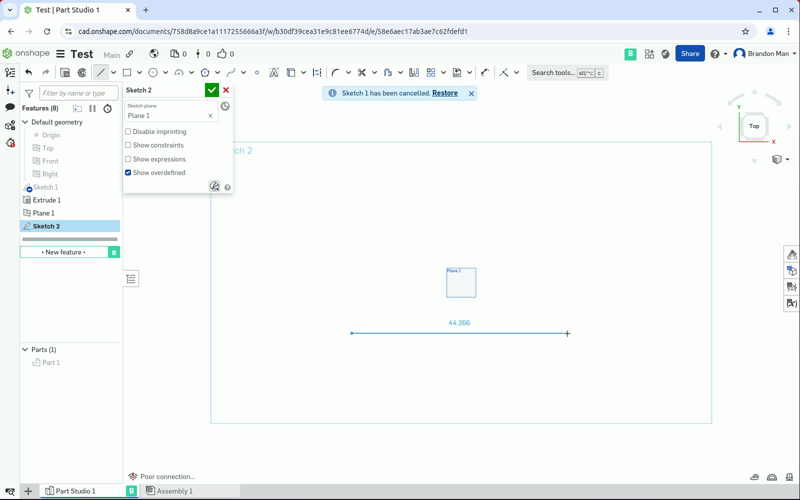
key_up(shift)
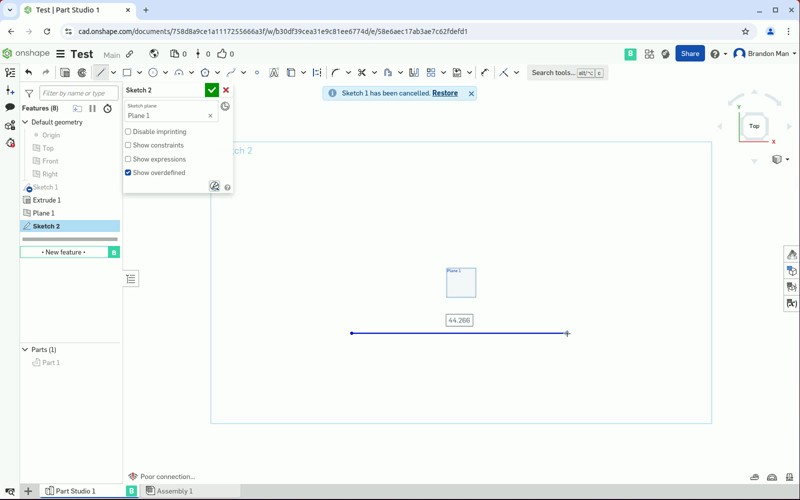
key_down(shift)
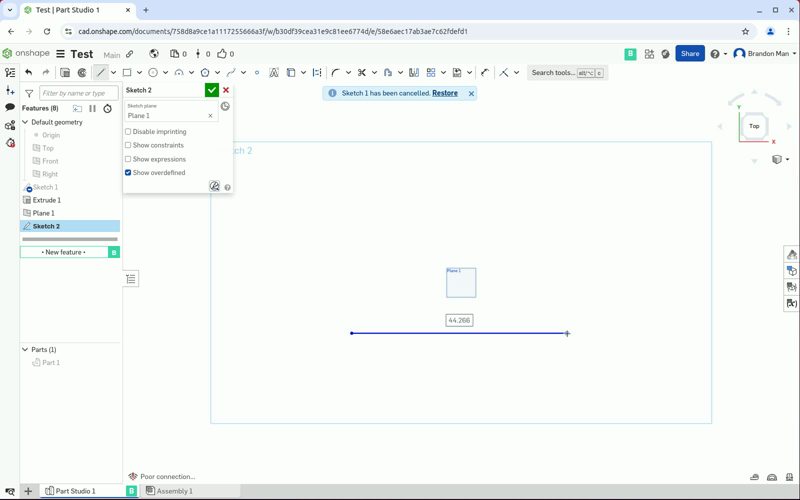
mouse_move(567, 204)
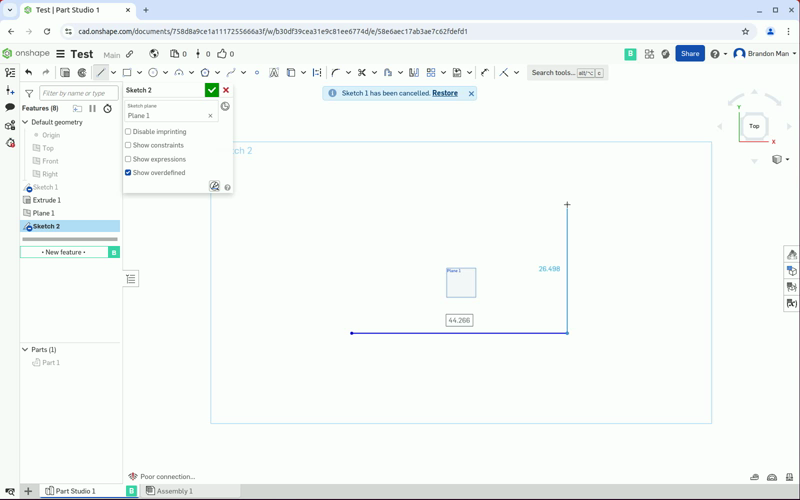
click(567, 204)
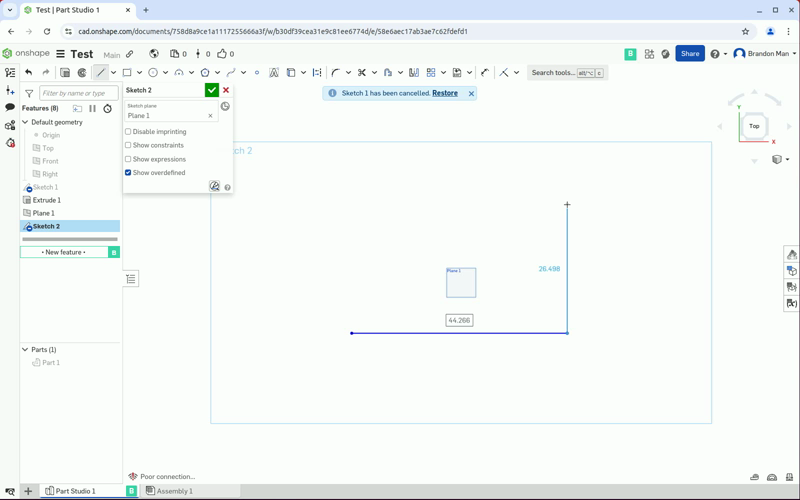
key_up(shift)
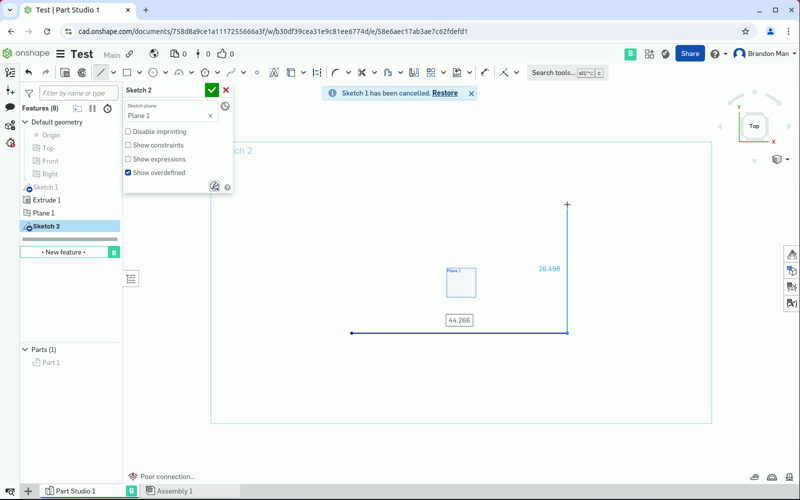
key_down(shift)
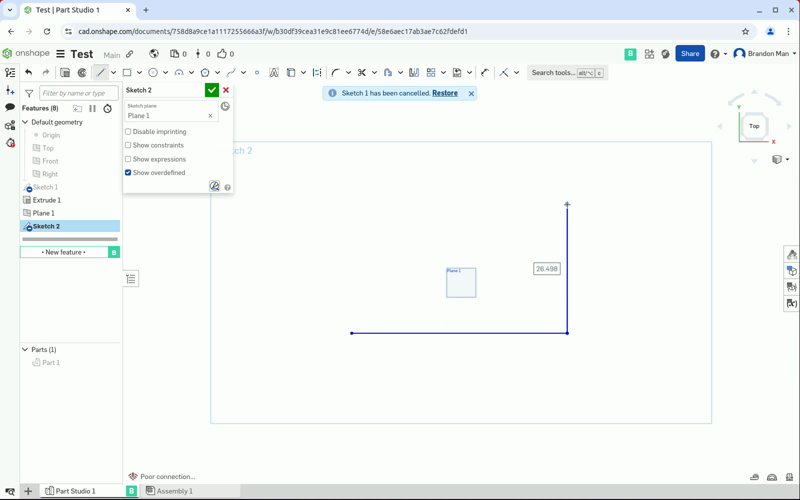
mouse_move(351, 204)
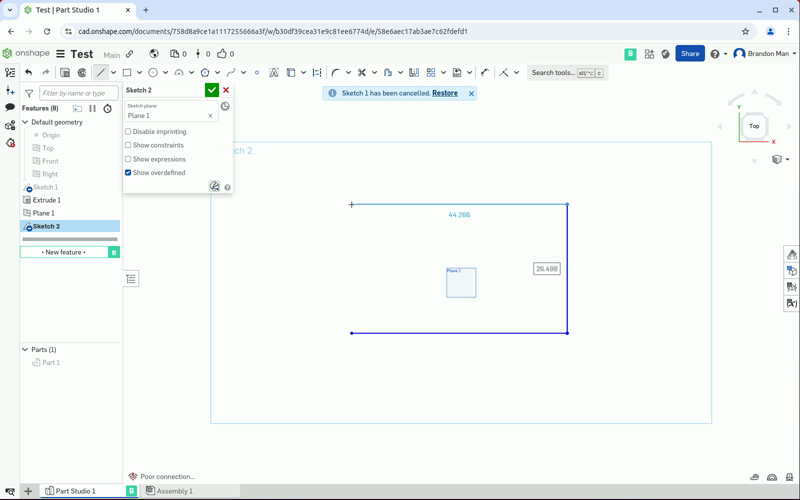
click(351, 204)
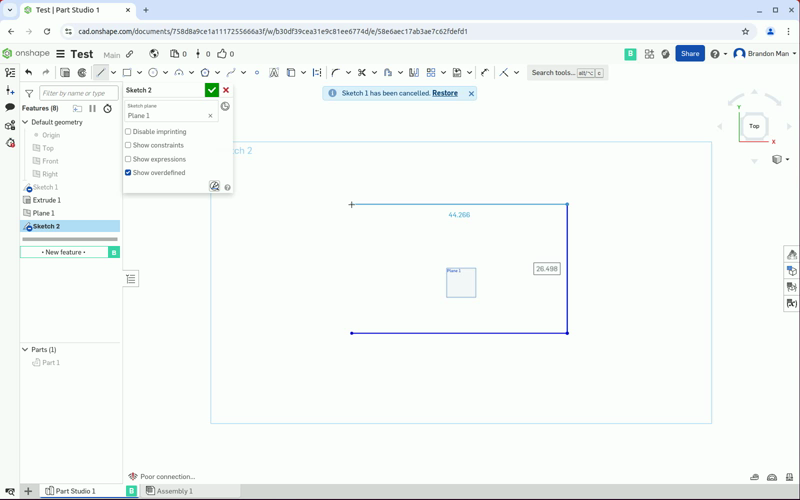
key_up(shift)
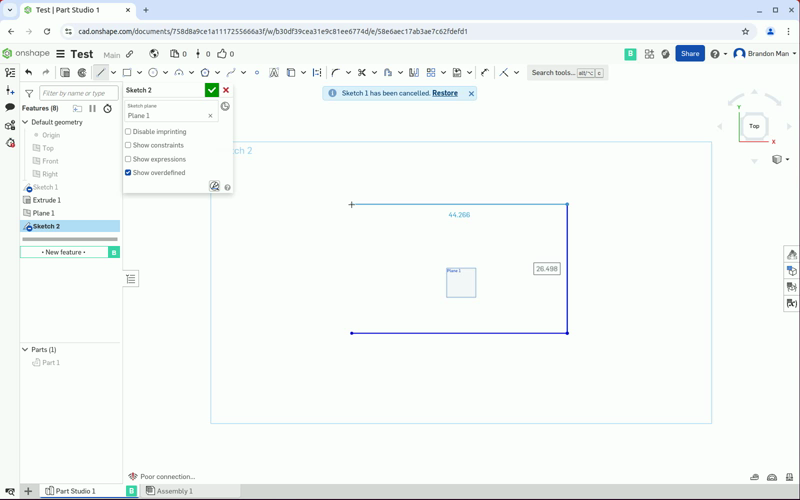
key_down(shift)
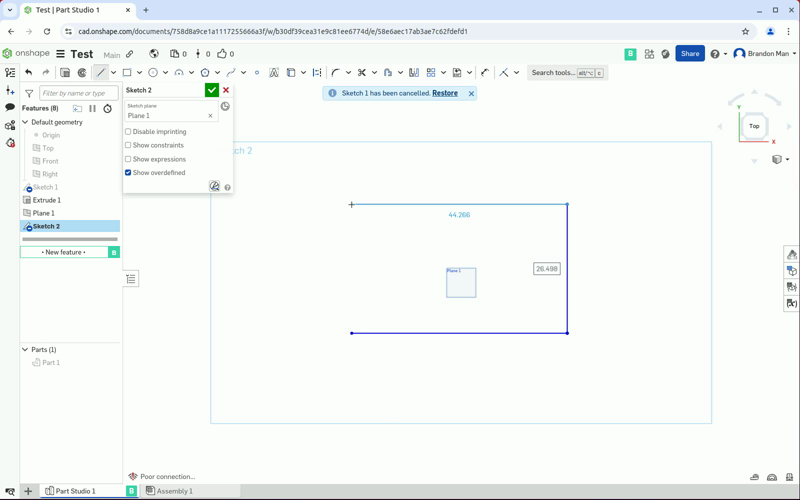
mouse_move(351, 333)
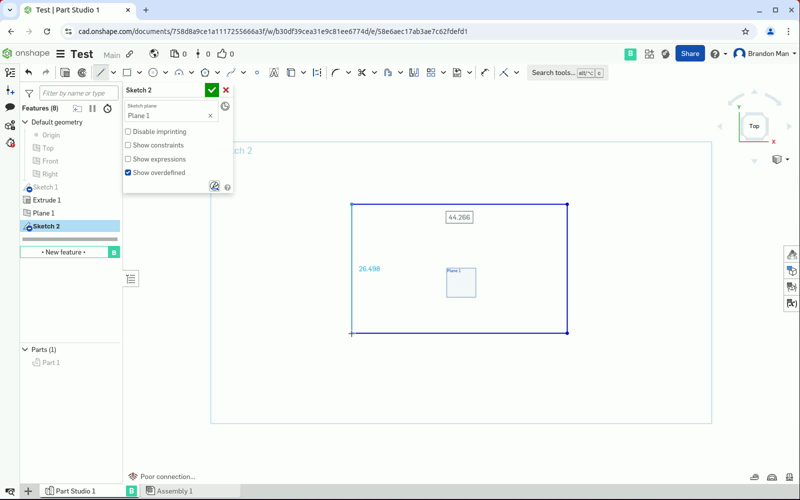
key_up(shift)
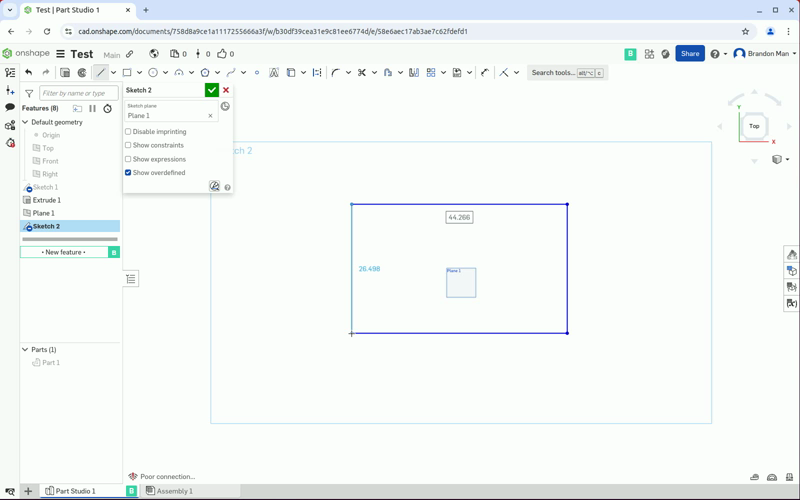
click(351, 333)
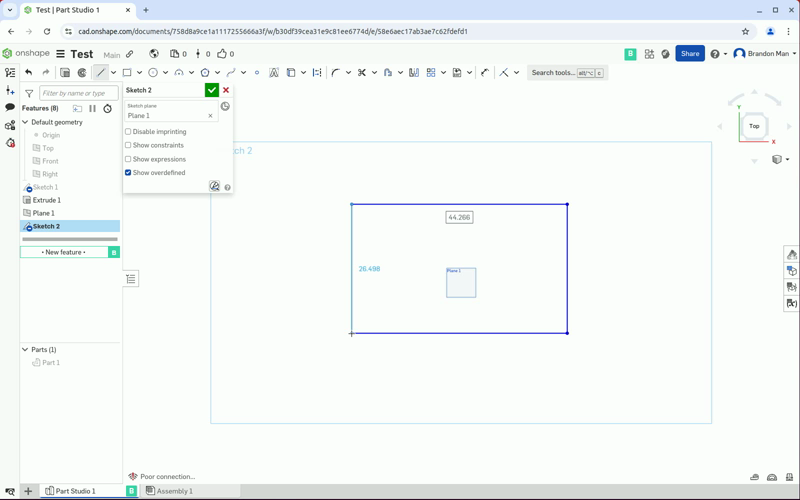
key(esc)
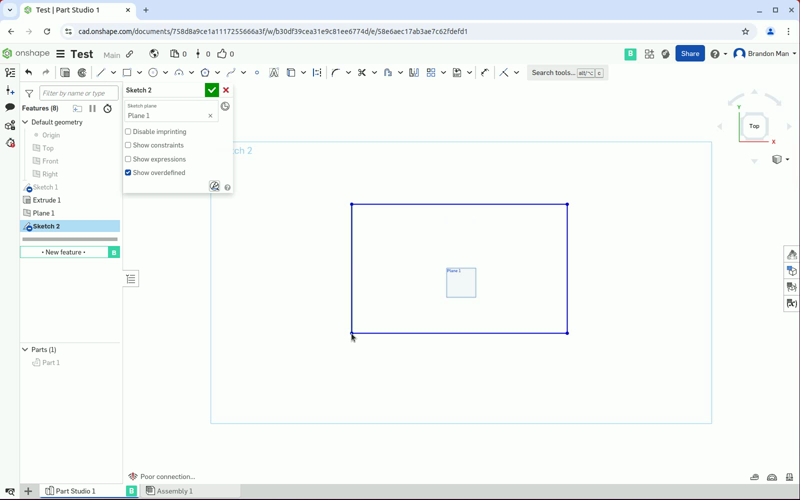
mouse_move(492, 259)
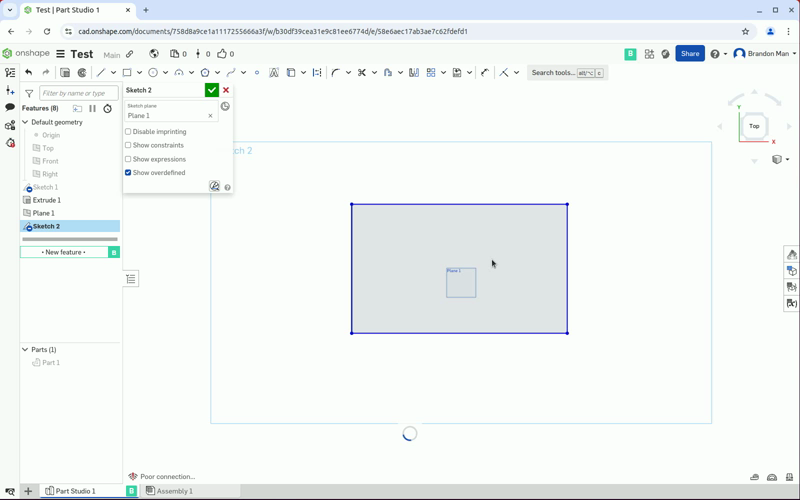
click(492, 259)
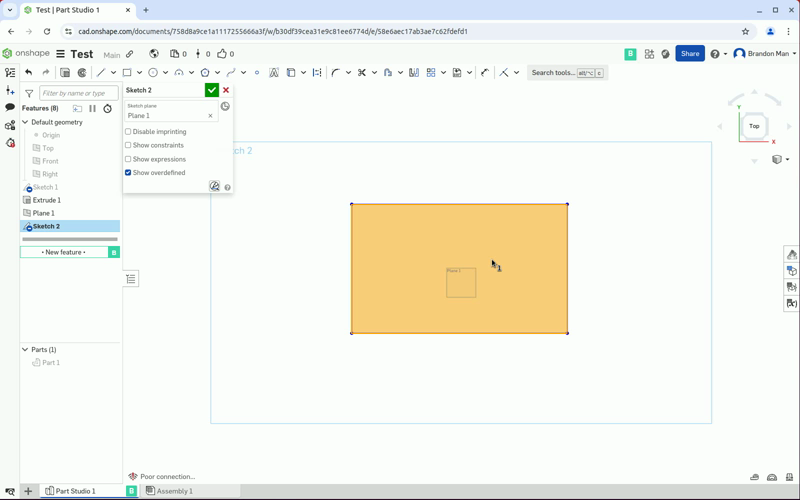
mouse_move(73, 352)
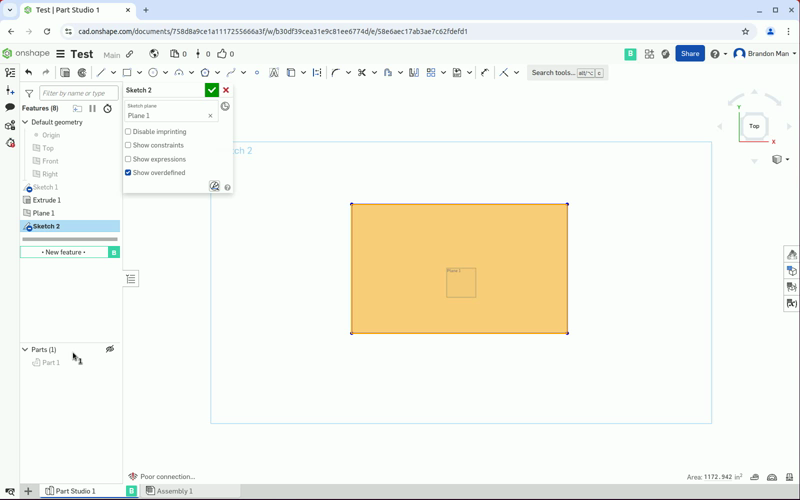
key(shift+y)
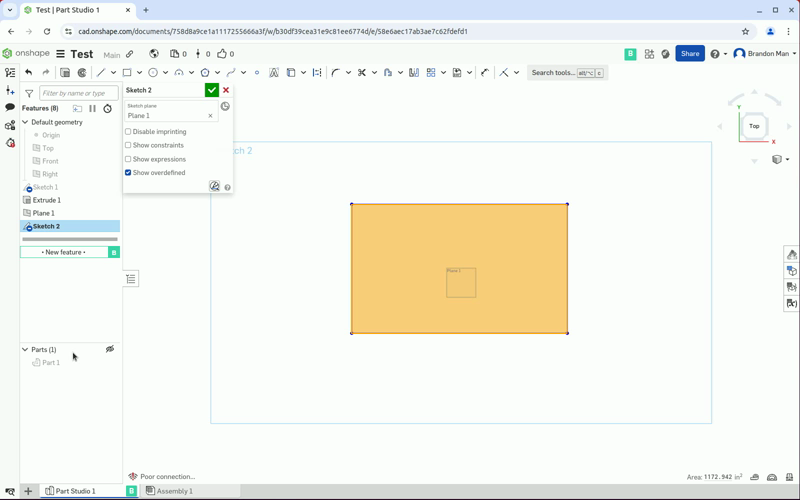
key(shift+e)
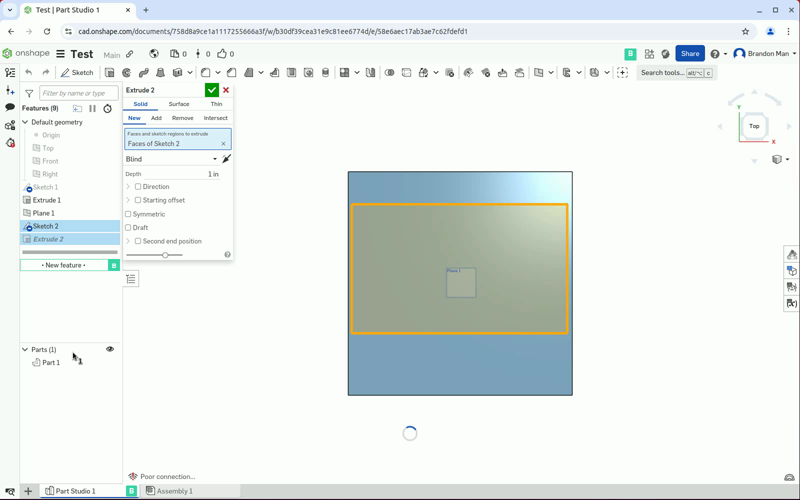
mouse_move(143, 106)
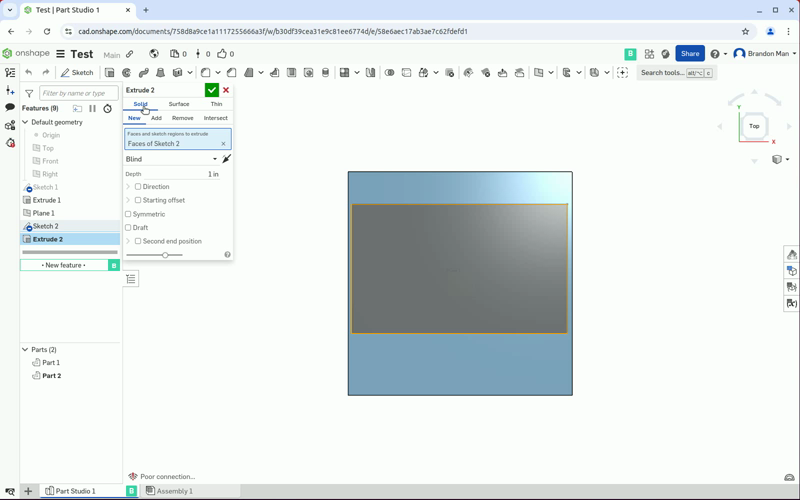
click(143, 106)
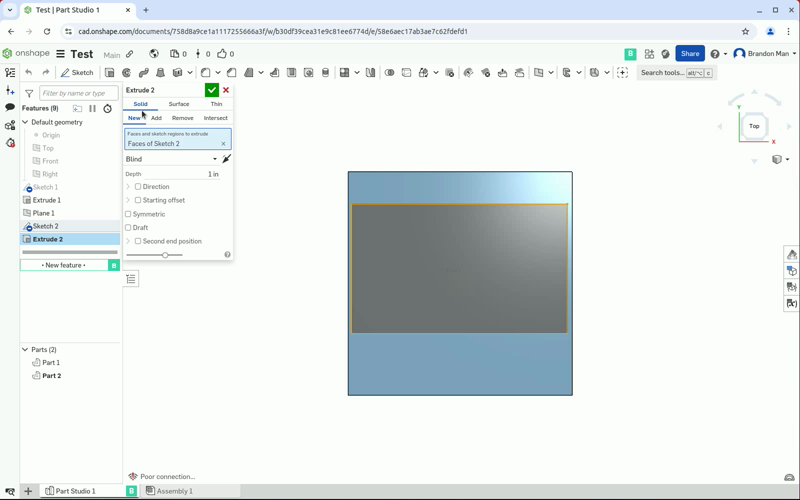
mouse_move(137, 120)
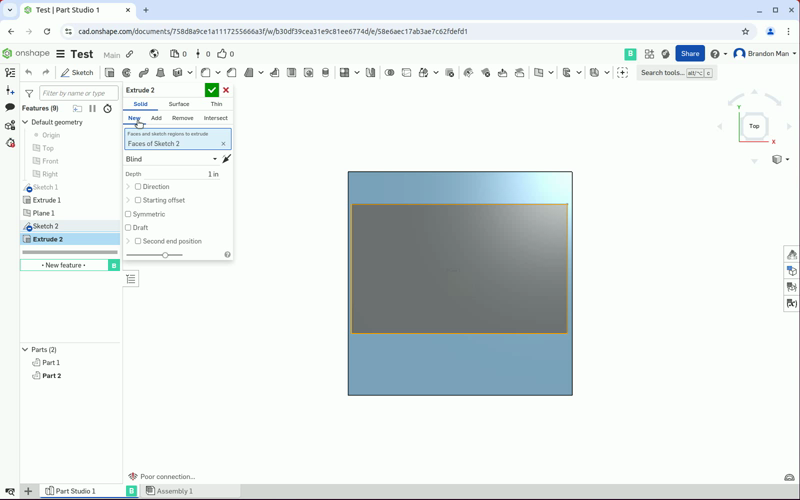
click(137, 120)
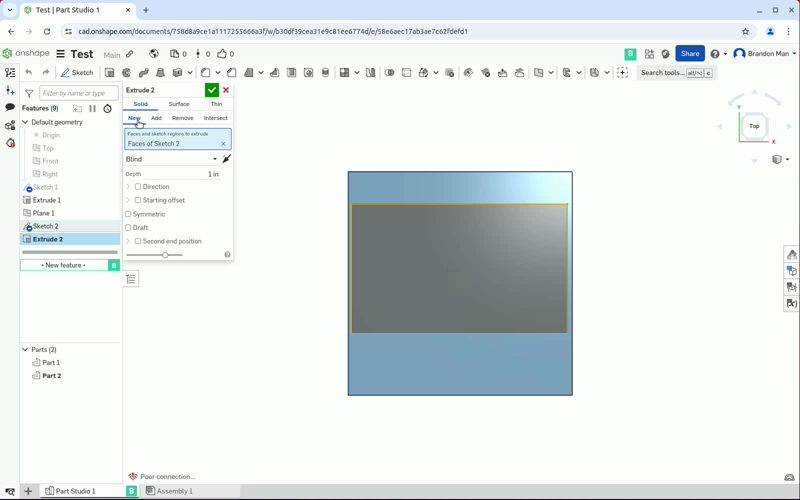
key(tab, 4)
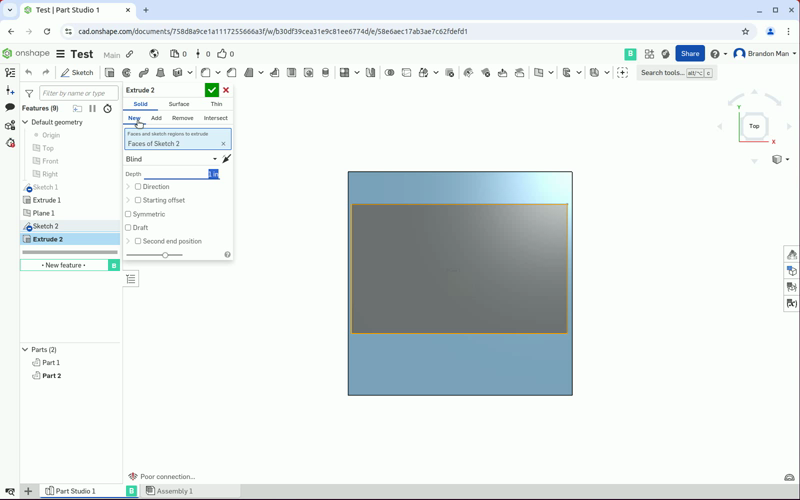
text(2.648)
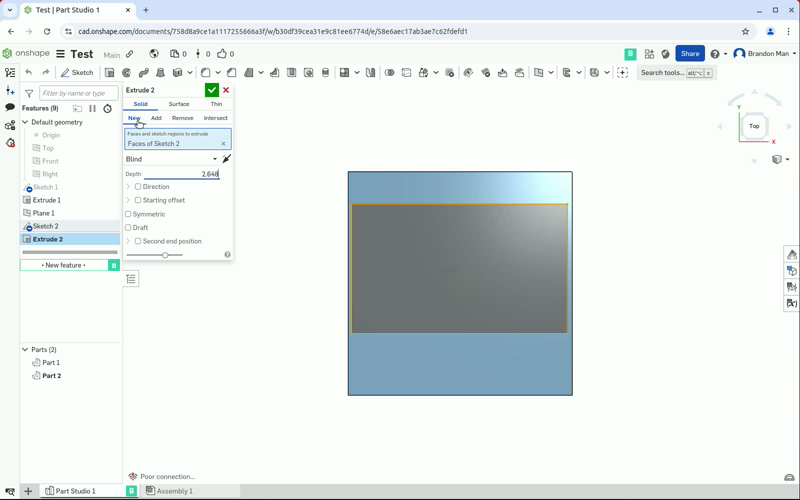
key(enter)
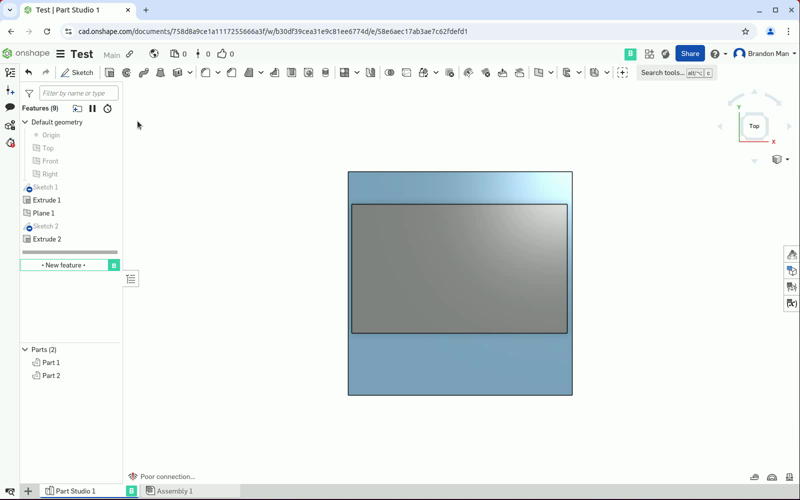
key(shift+h)
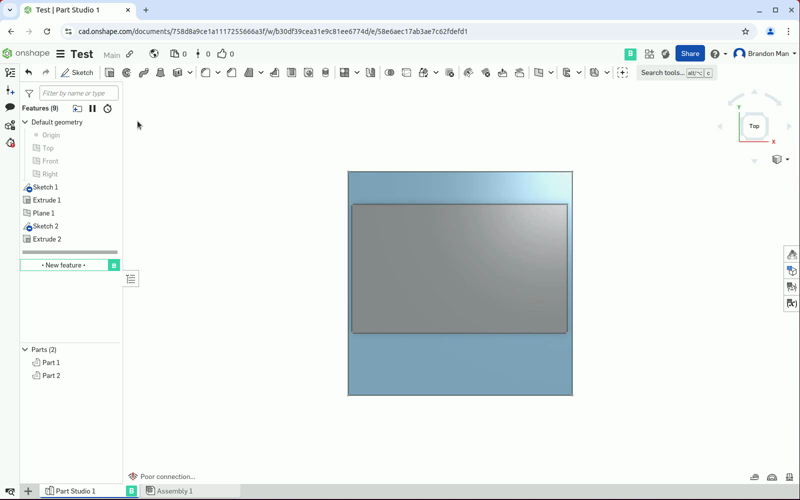
key(shift+h)
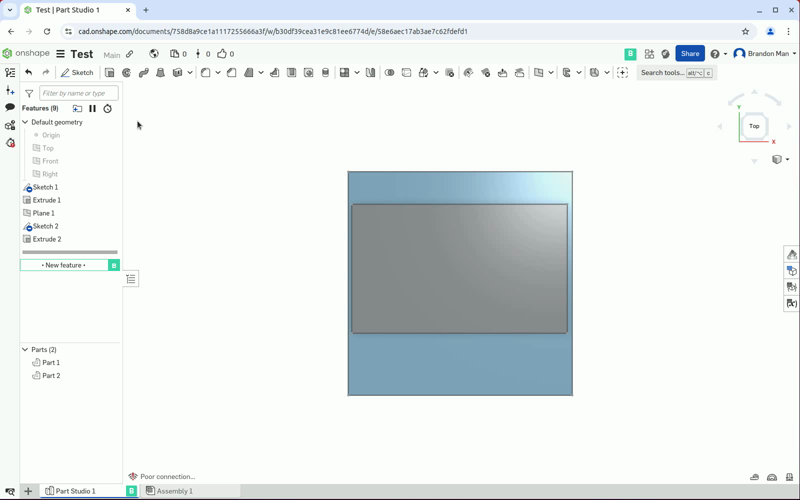
key(shift+7)
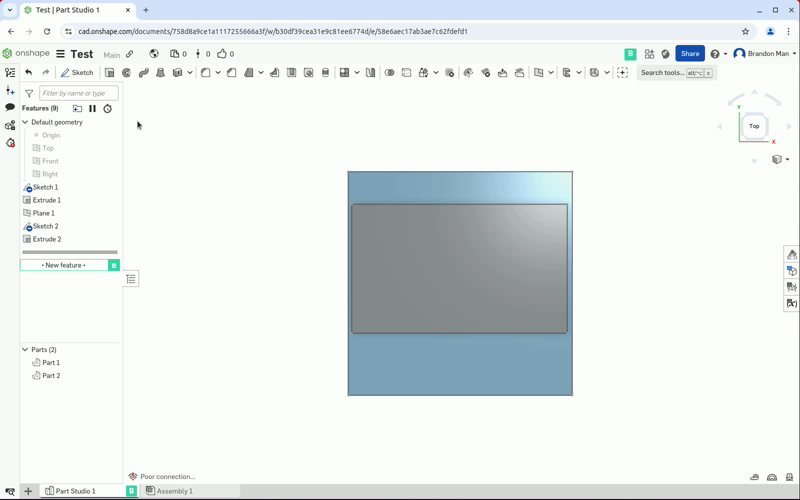
key(up, 3)
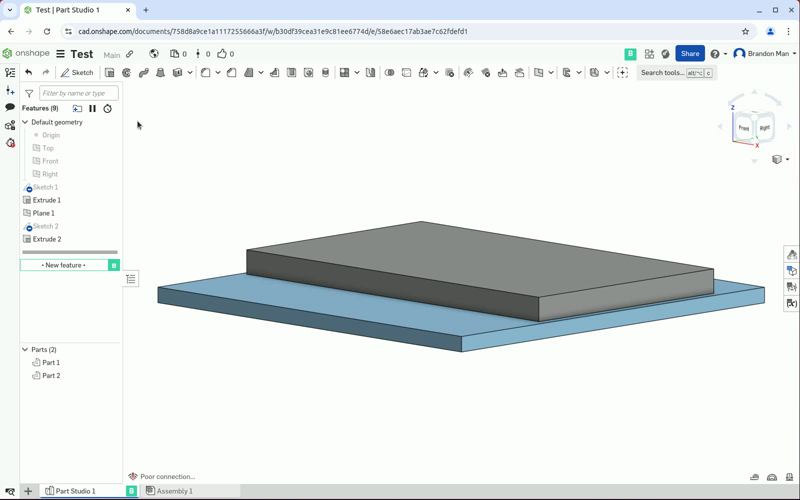
key(left, 3)
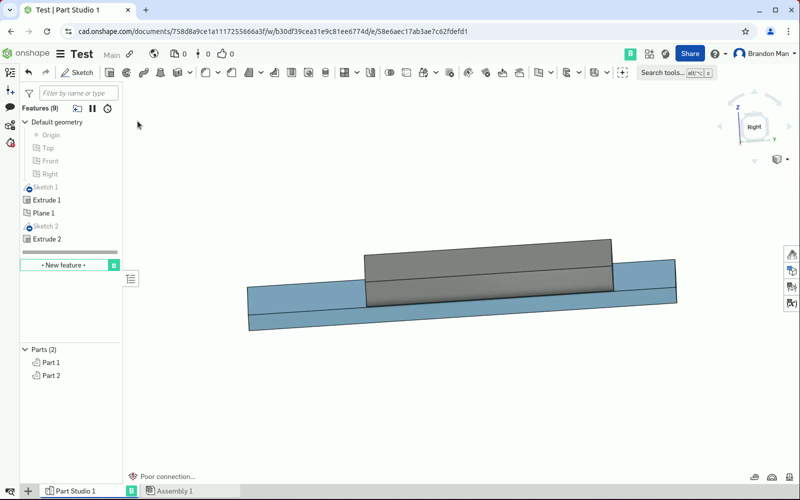
key(right, 3)
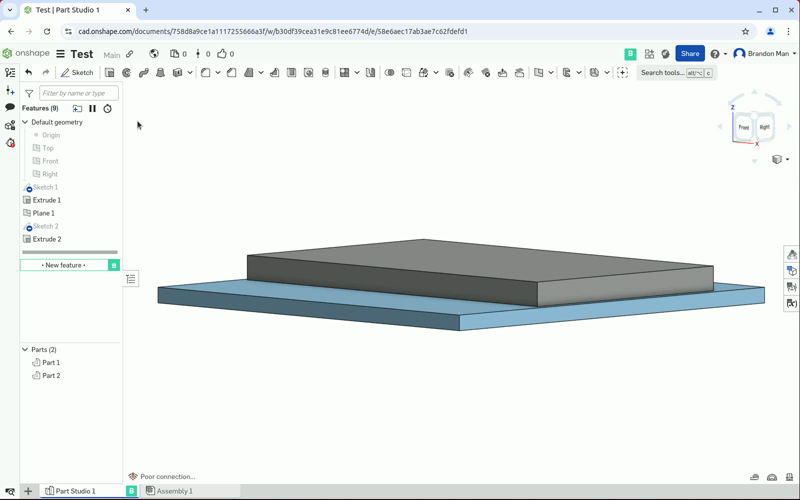
key(down, 3)
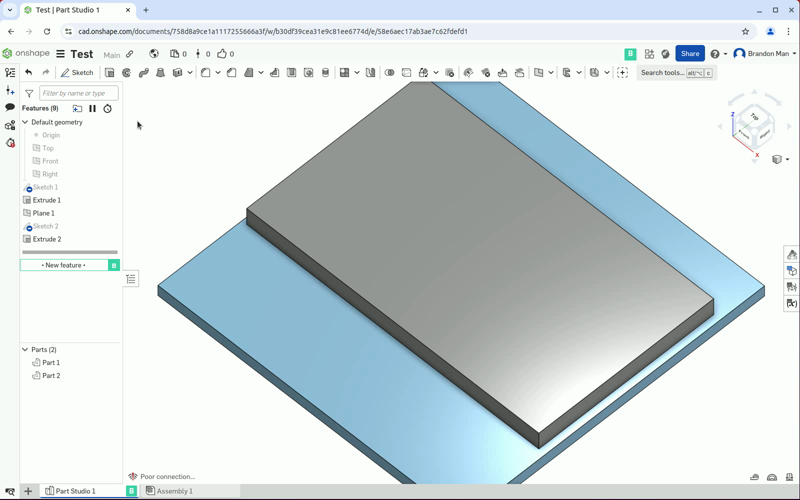
mouse_move(73, 189)
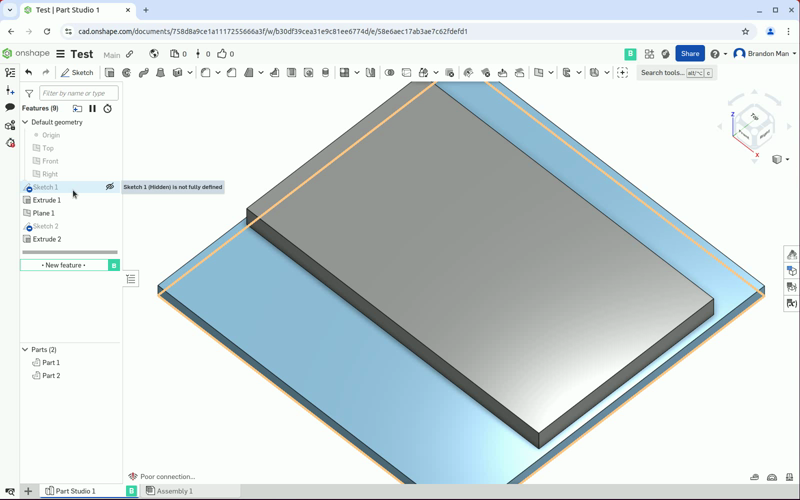
click(73, 189)